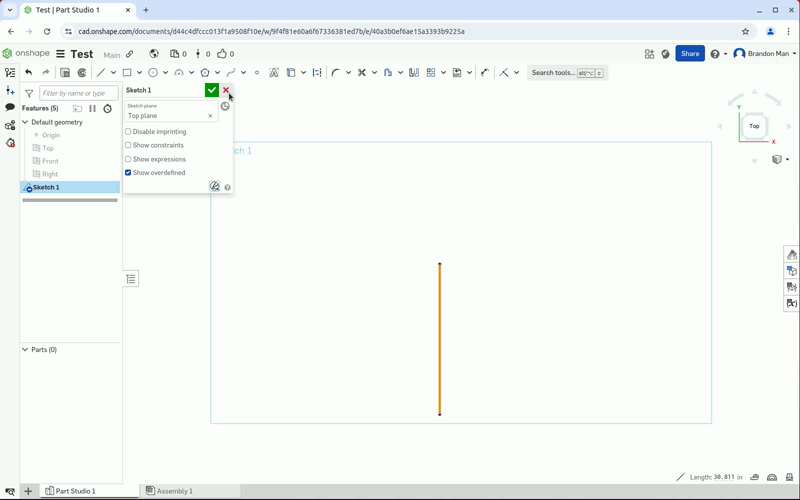
key(shift+h)
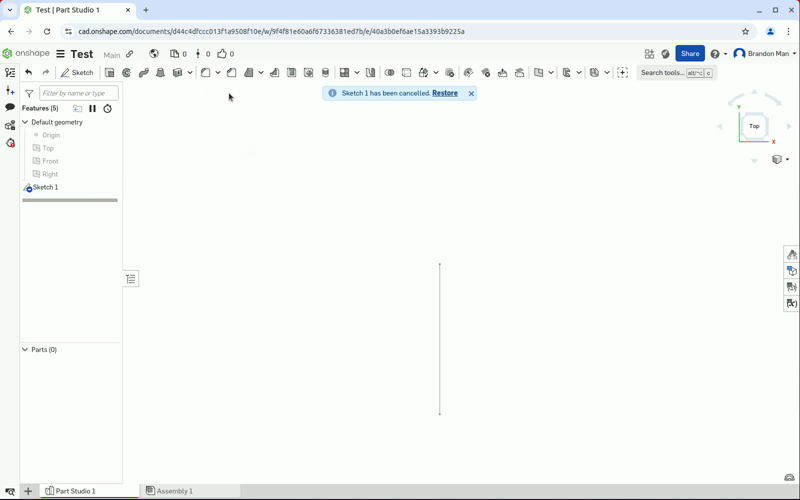
key(shift+s)
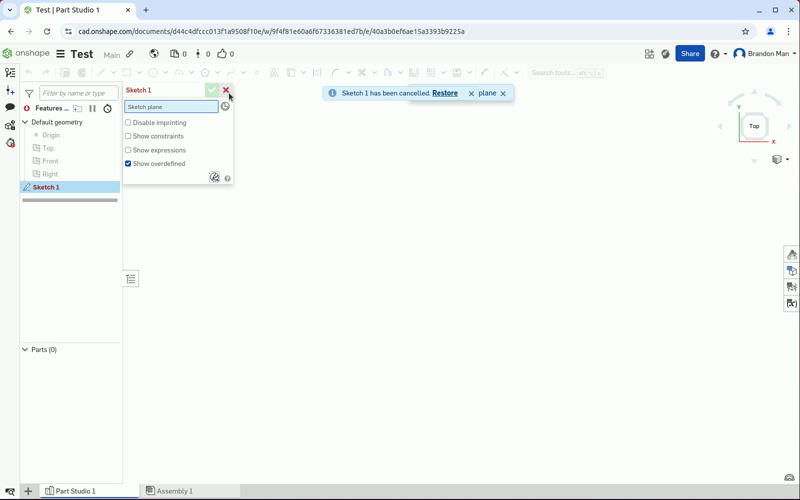
mouse_move(73, 150)
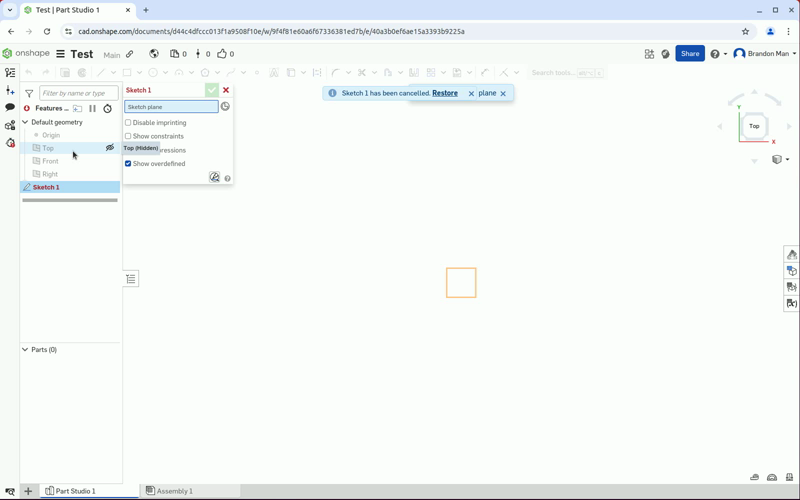
click(73, 150)
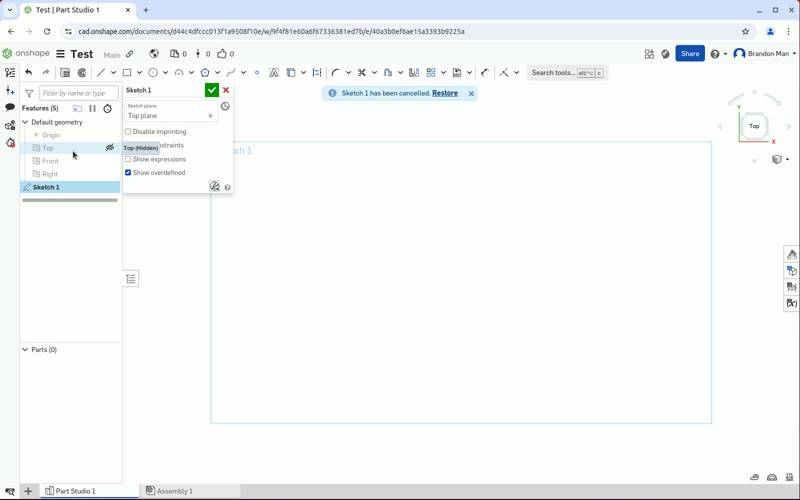
mouse_move(73, 352)
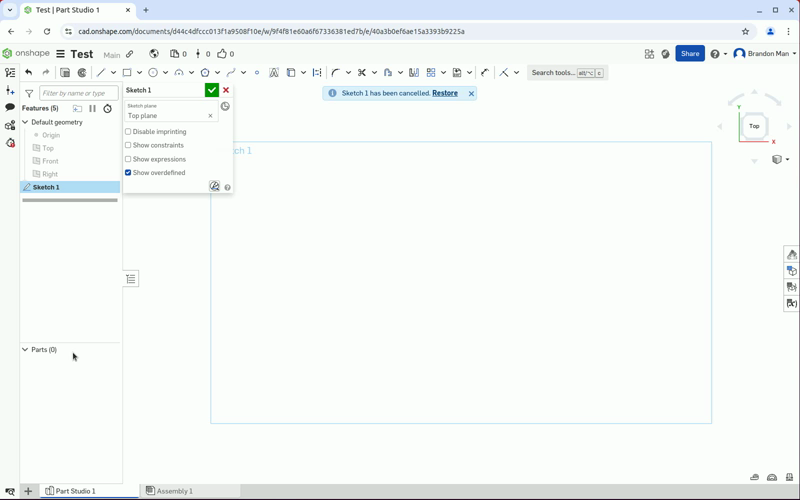
key(y)
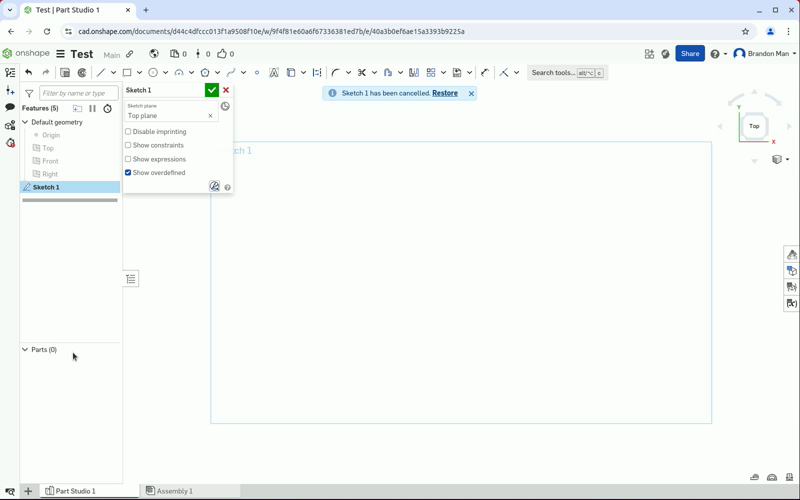
key(l)
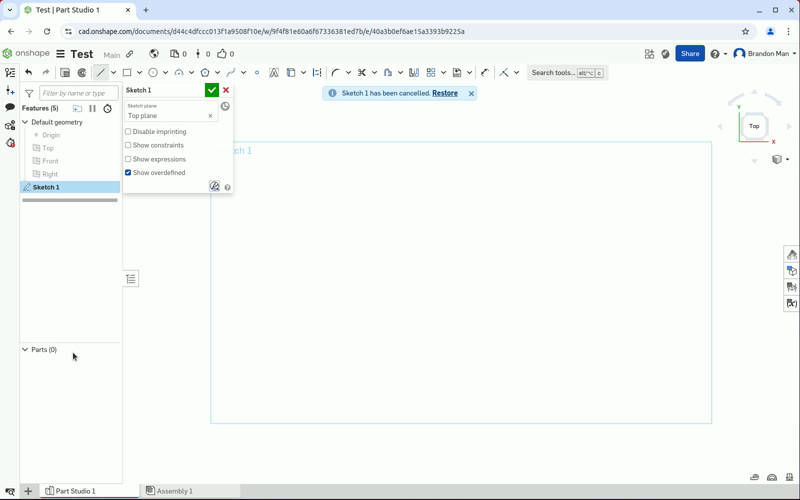
key_down(shift)
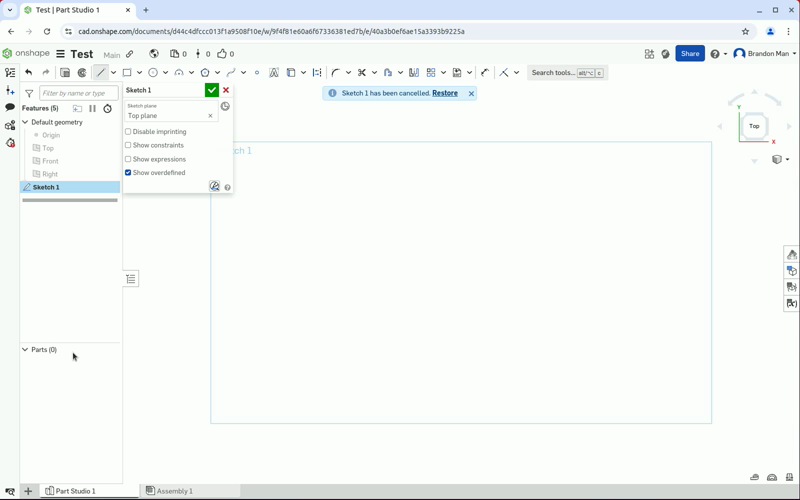
mouse_move(386, 356)
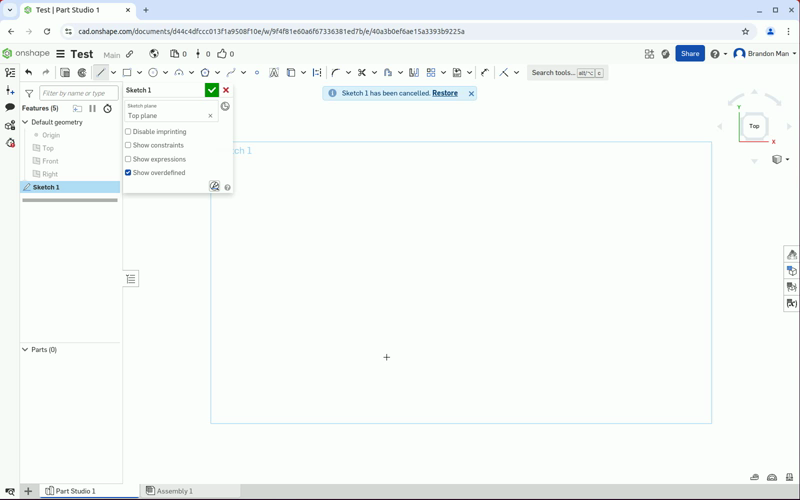
click(386, 356)
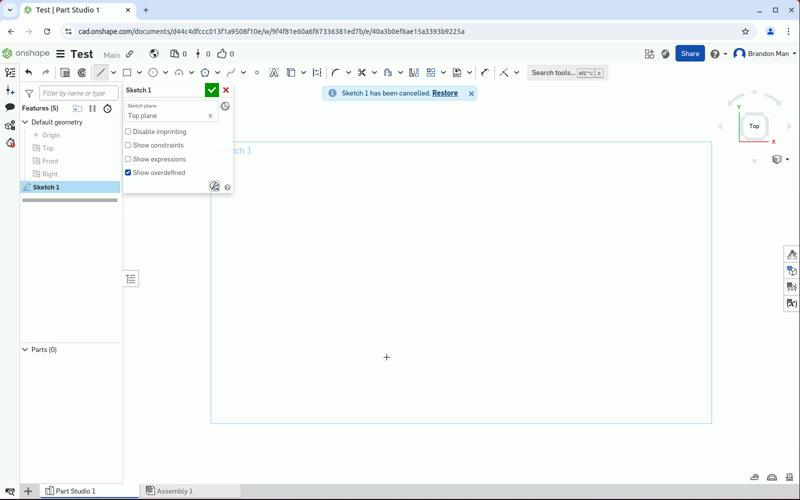
key_up(shift)
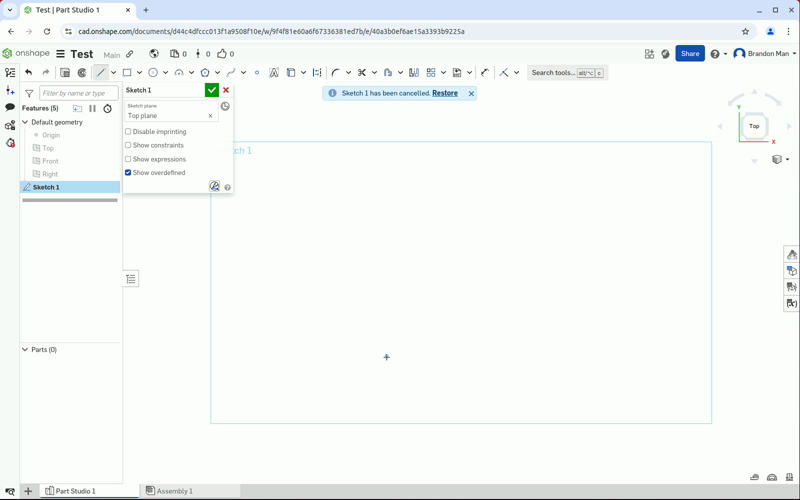
key_down(shift)
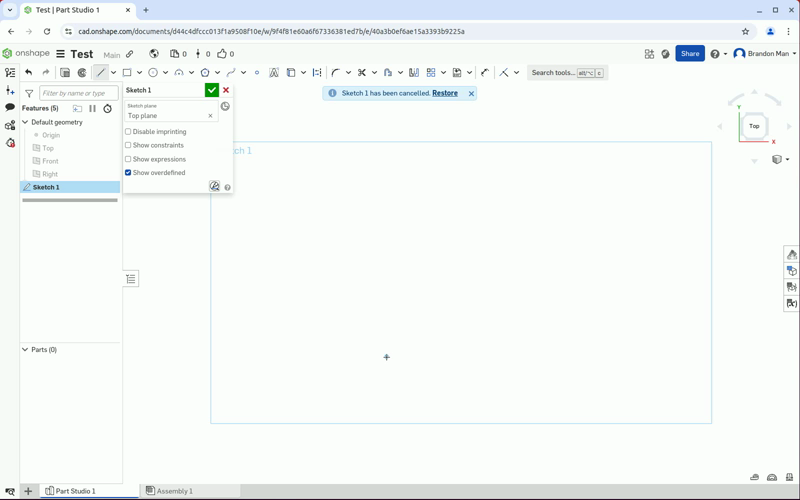
mouse_move(534, 356)
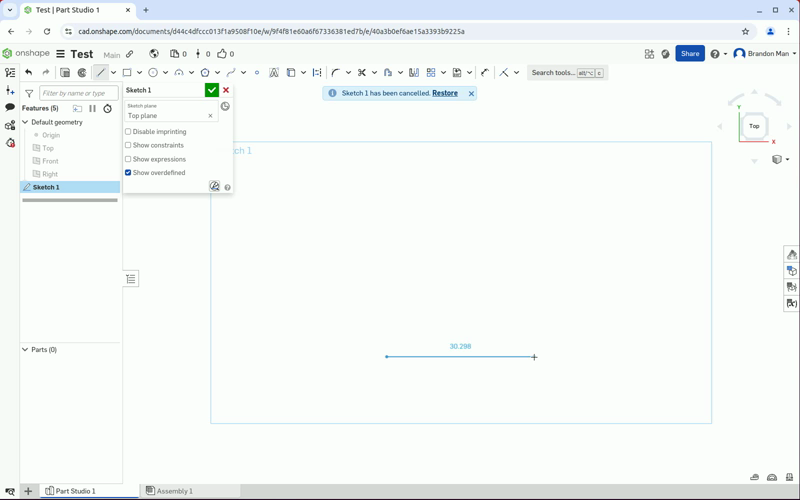
click(534, 356)
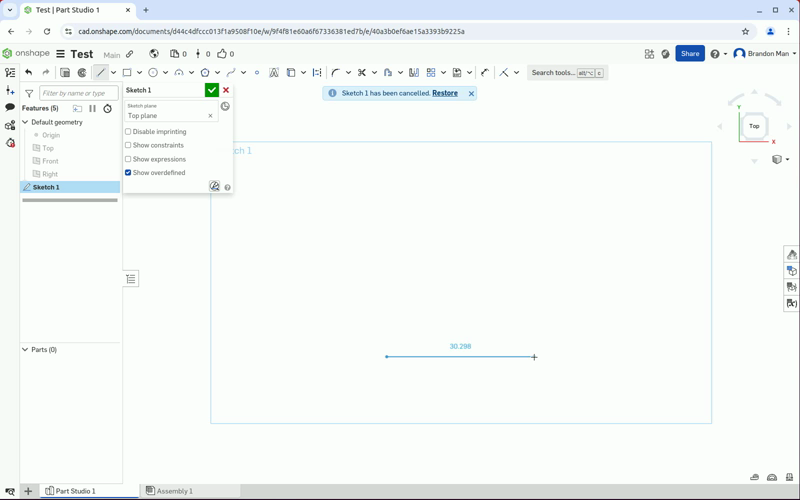
key_up(shift)
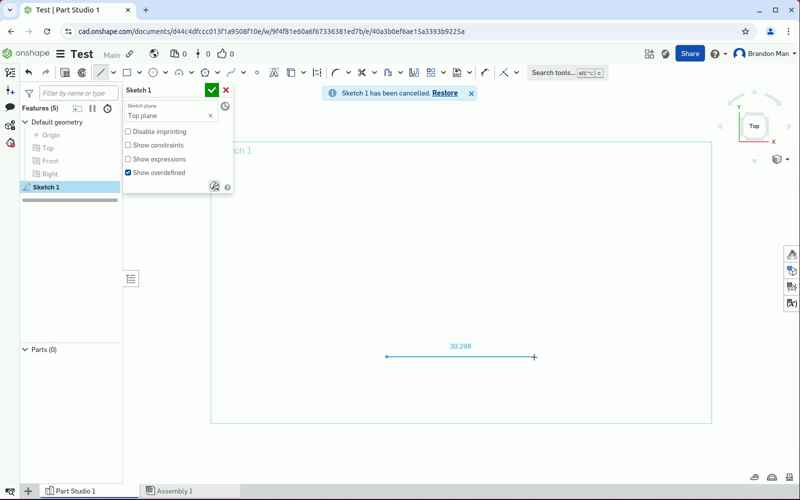
key_down(shift)
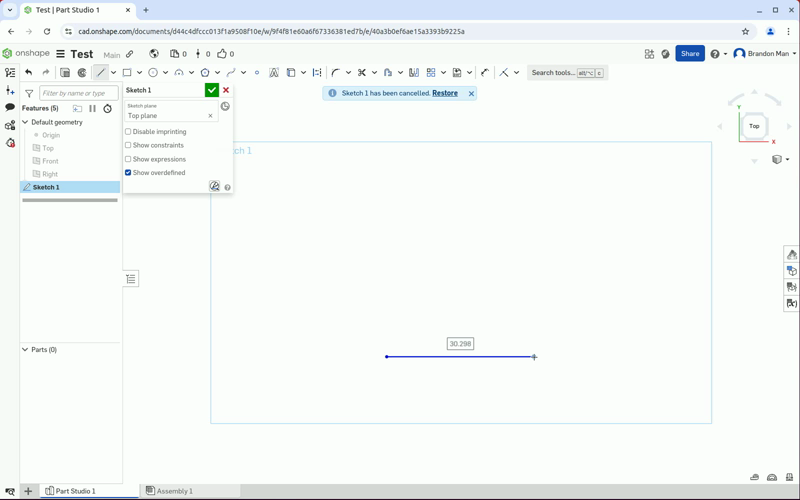
mouse_move(534, 209)
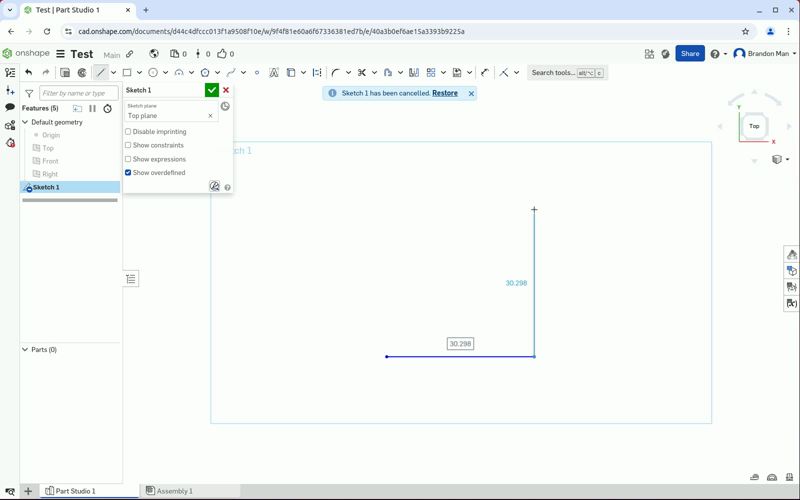
click(534, 209)
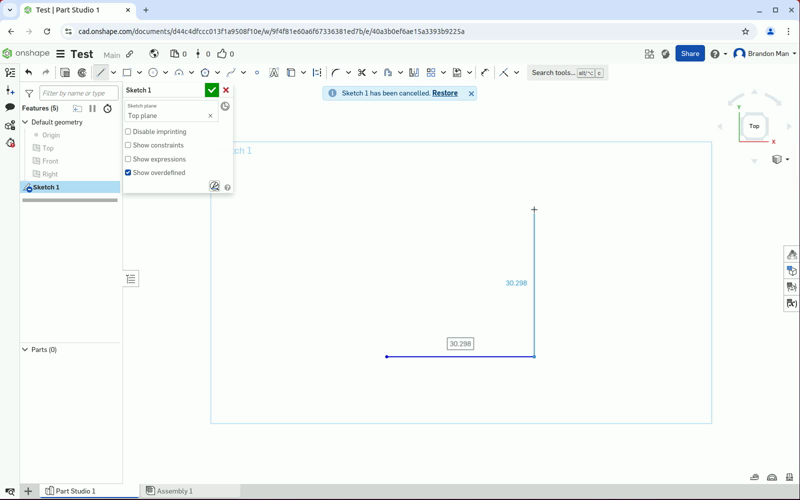
key_up(shift)
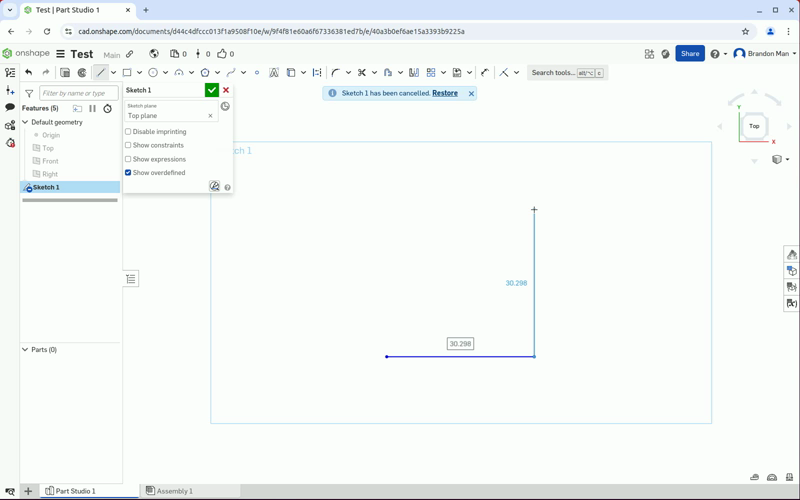
key_down(shift)
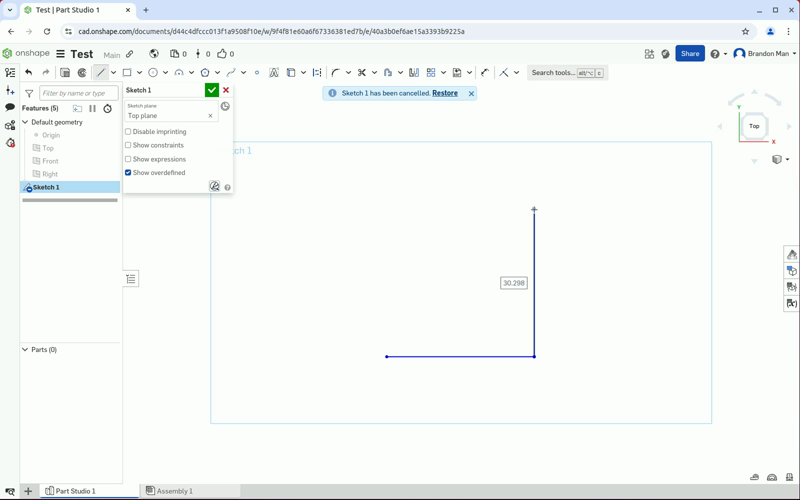
mouse_move(386, 209)
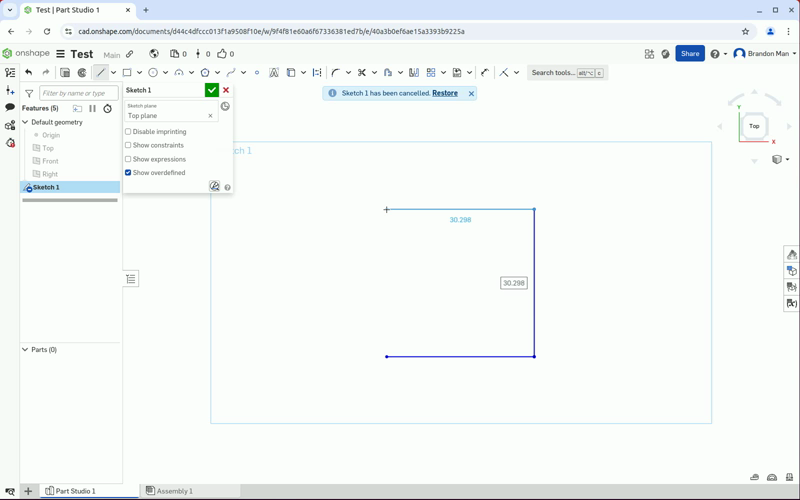
click(386, 209)
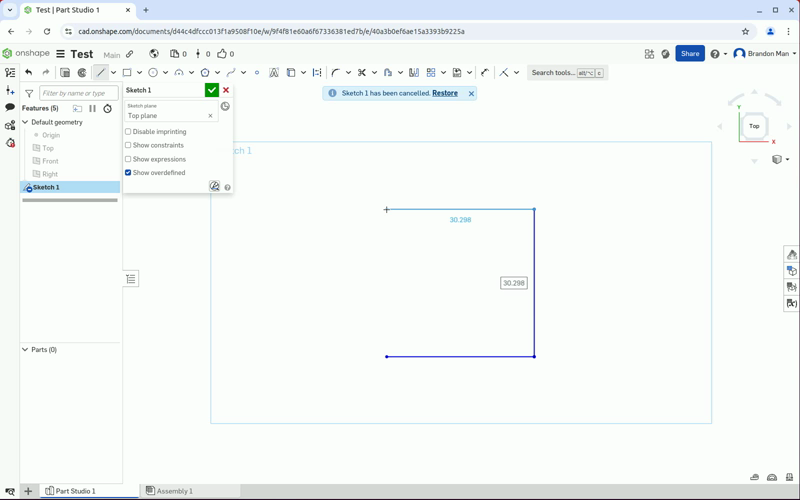
key_up(shift)
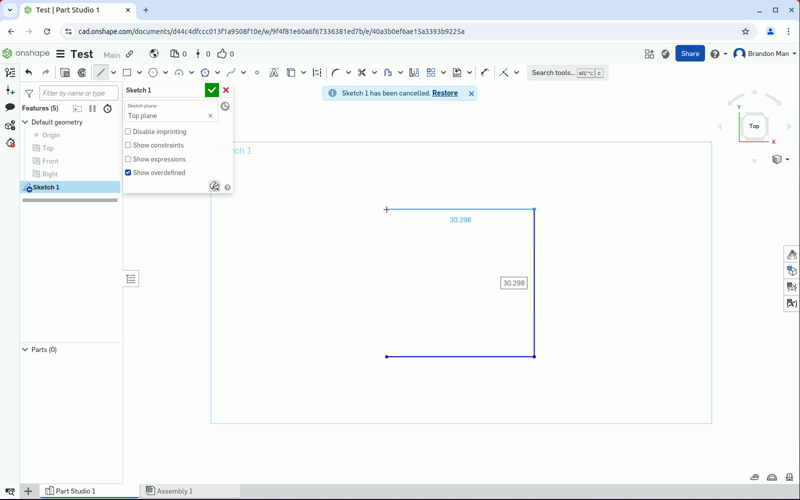
key_down(shift)
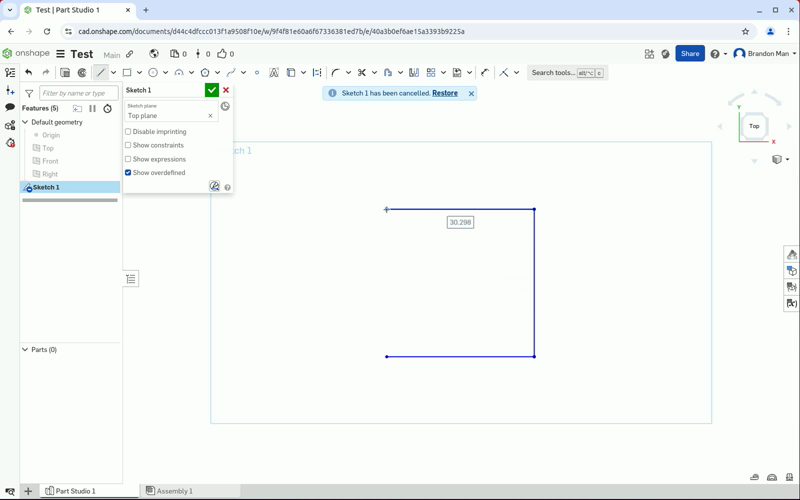
mouse_move(386, 356)
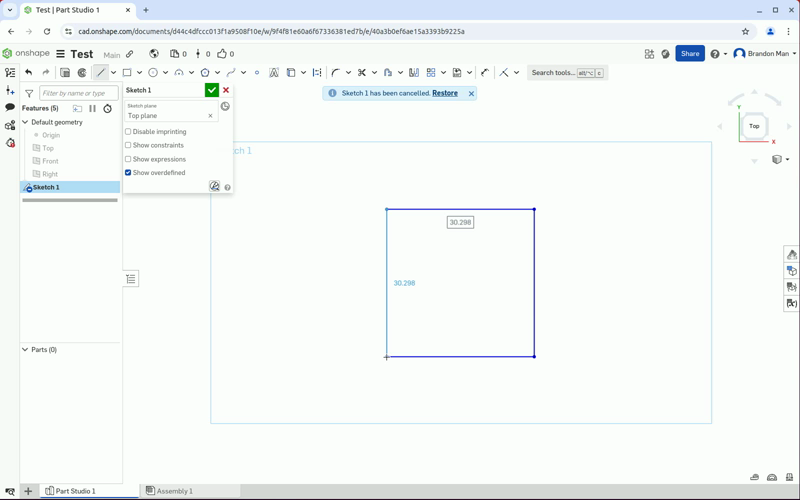
key_up(shift)
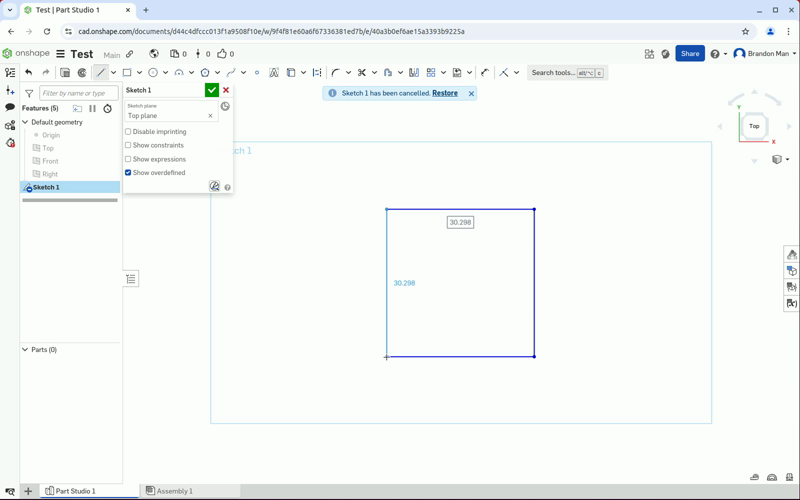
click(386, 356)
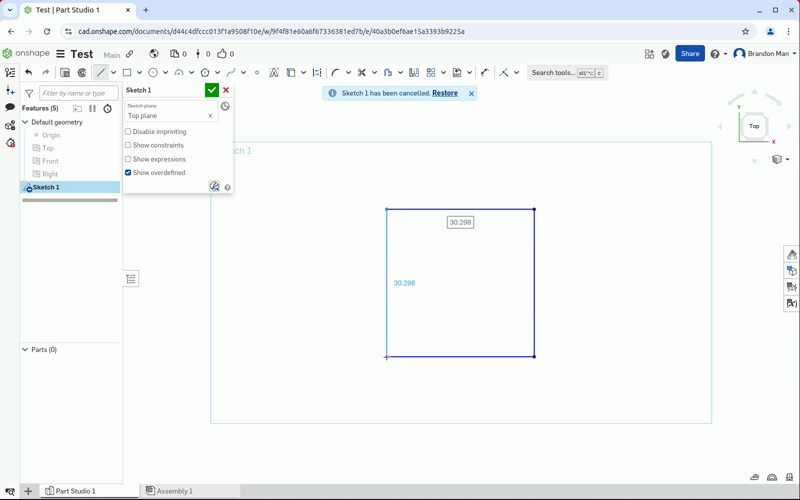
key(esc)
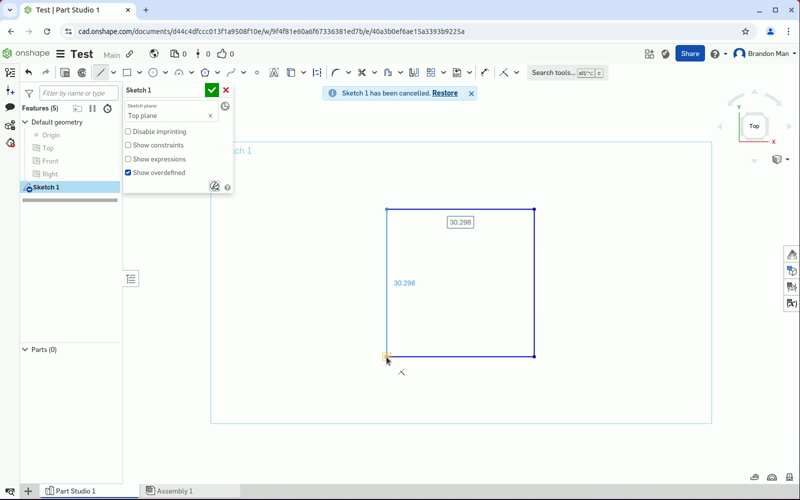
mouse_move(516, 237)
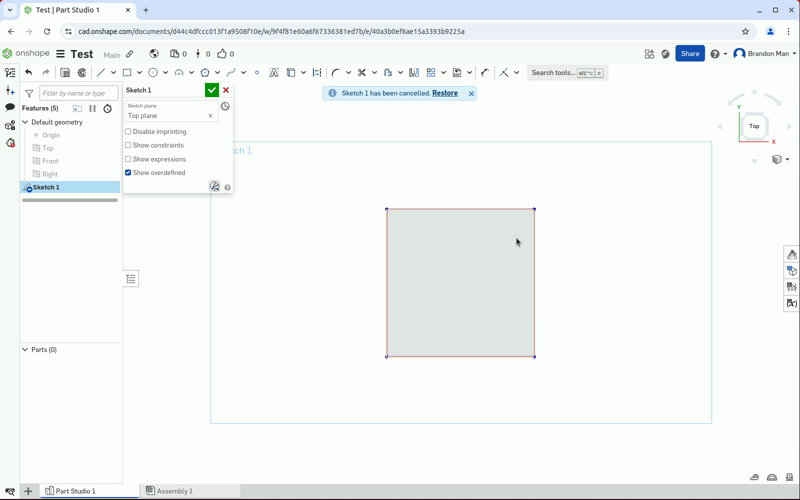
click(516, 237)
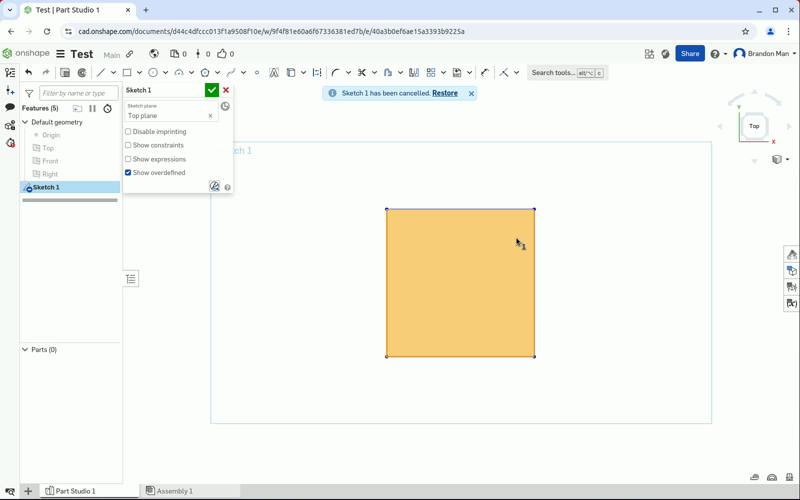
mouse_move(73, 352)
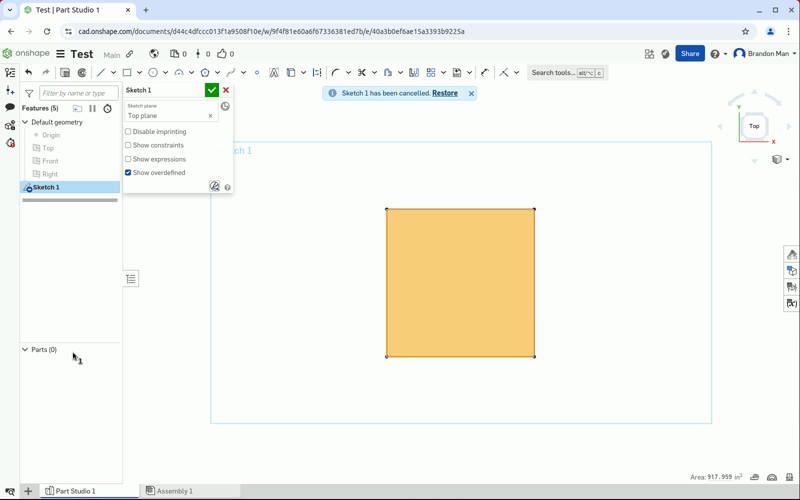
key(shift+y)
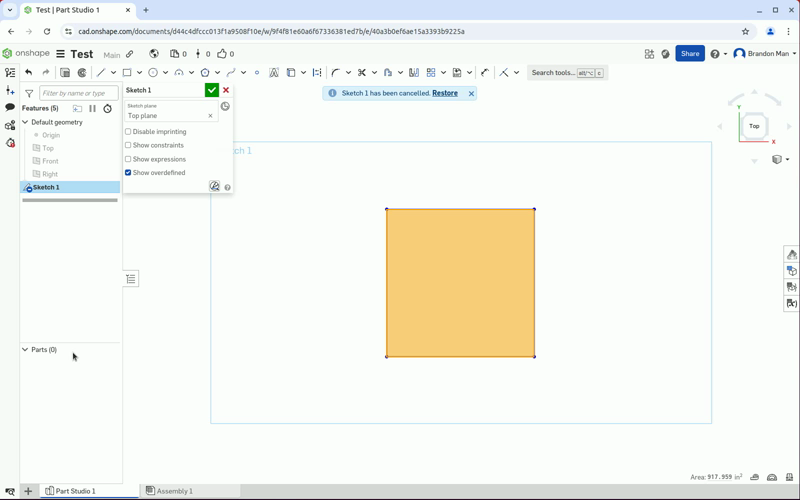
key(shift+e)
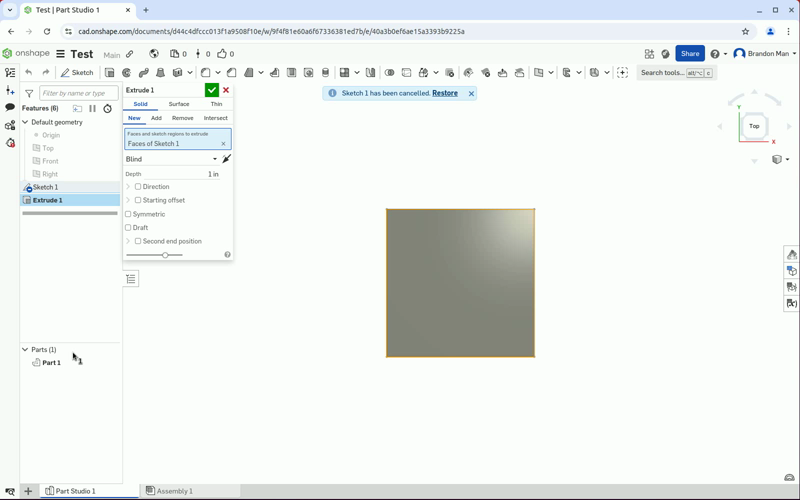
mouse_move(143, 106)
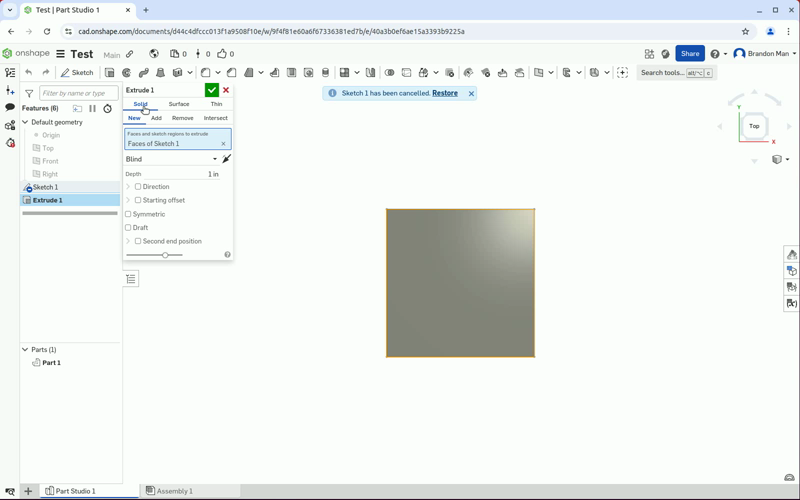
click(143, 106)
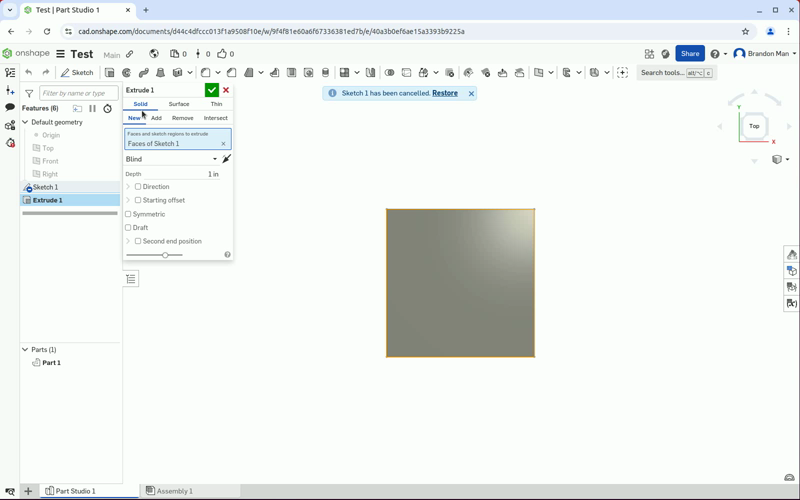
mouse_move(137, 120)
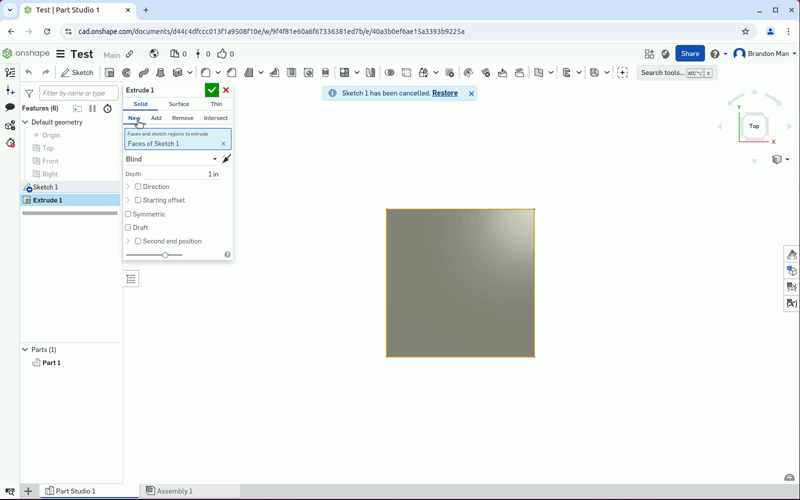
click(137, 120)
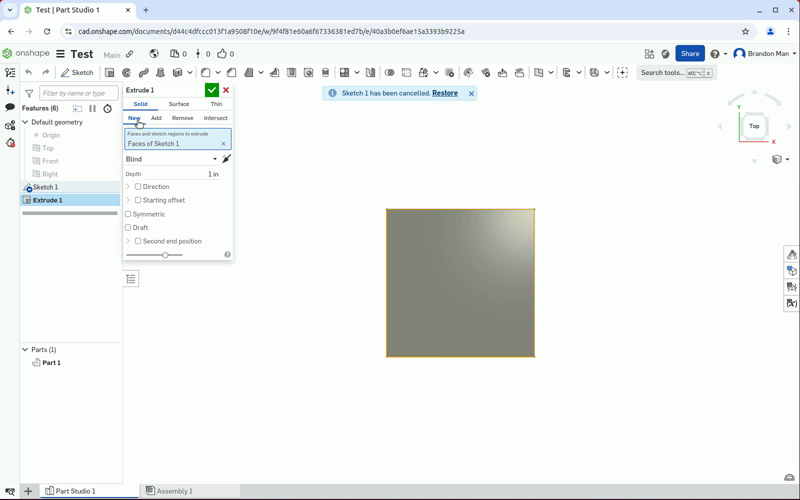
key(tab, 4)
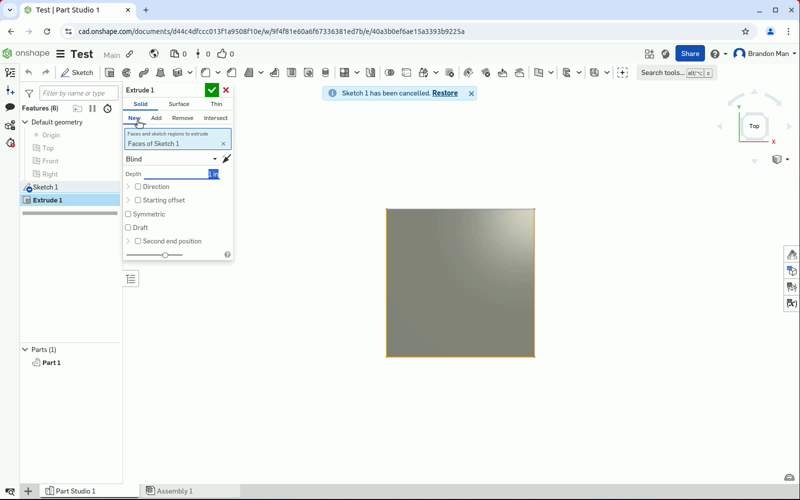
text(23.108)
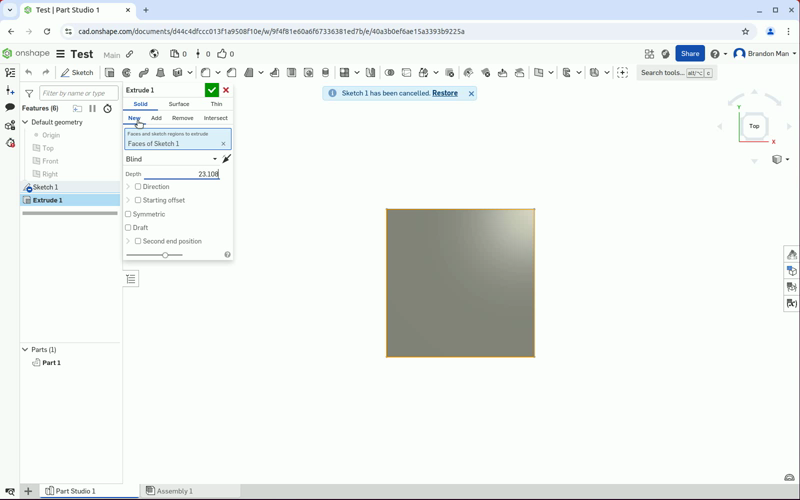
key(enter)
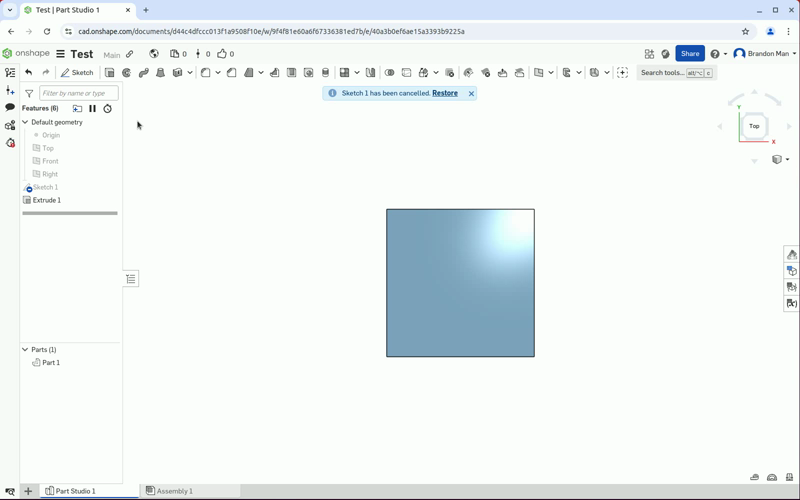
key(shift+h)
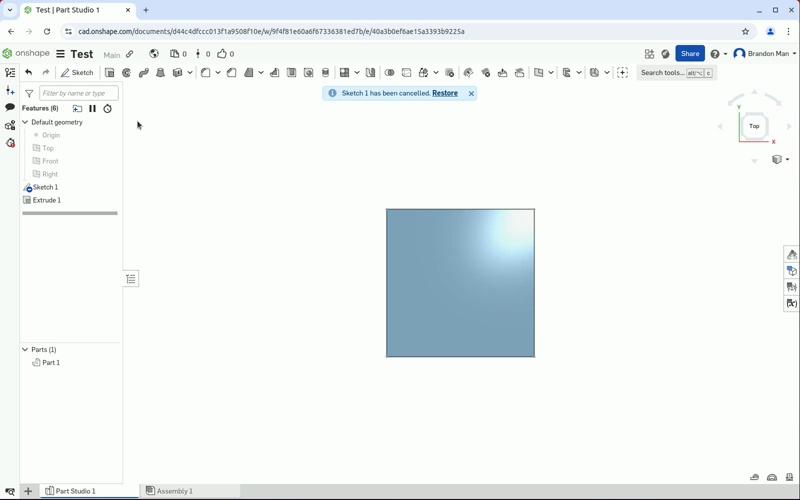
key(shift+h)
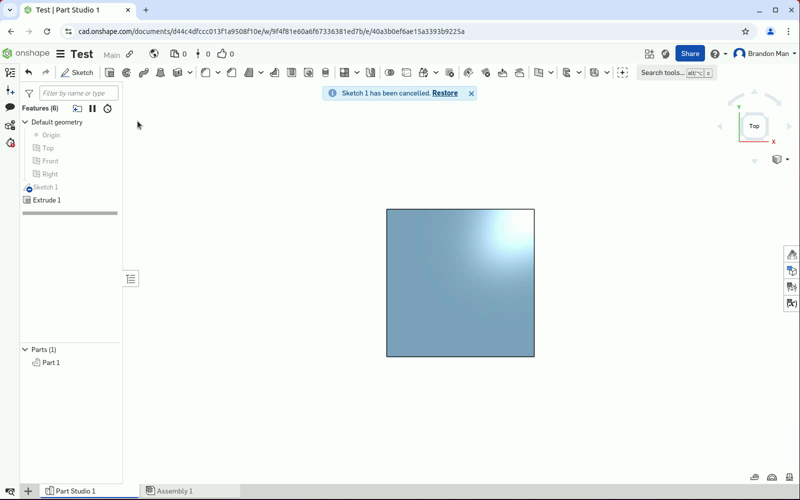
mouse_move(73, 189)
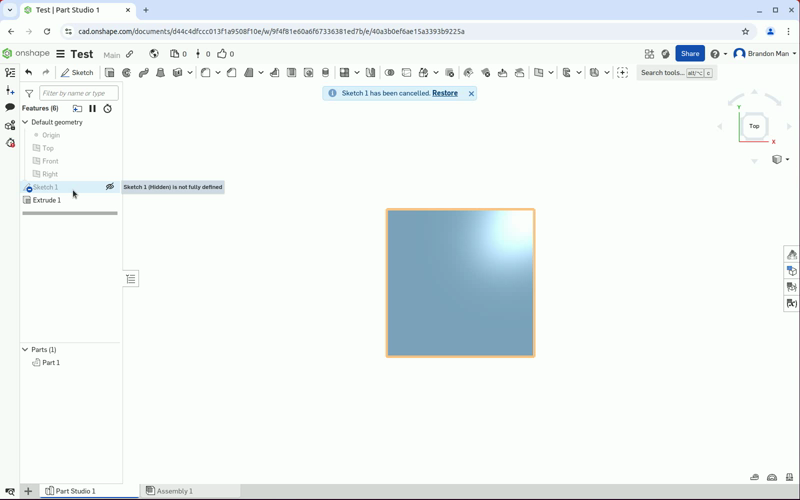
click(73, 189)
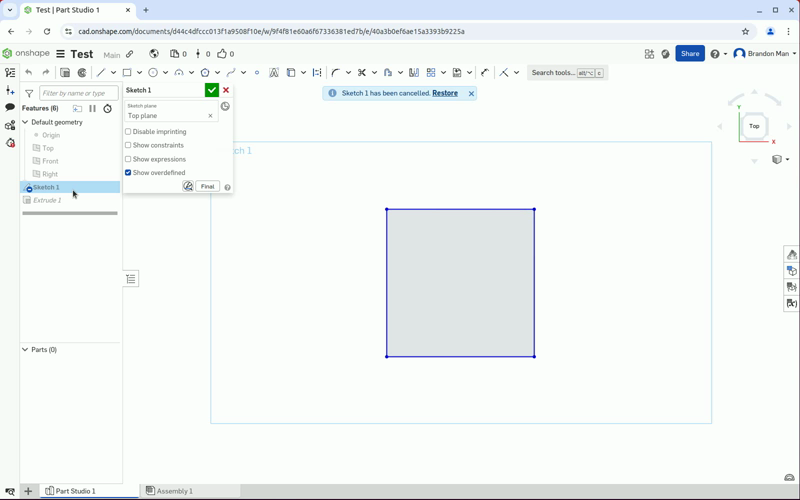
mouse_move(229, 92)
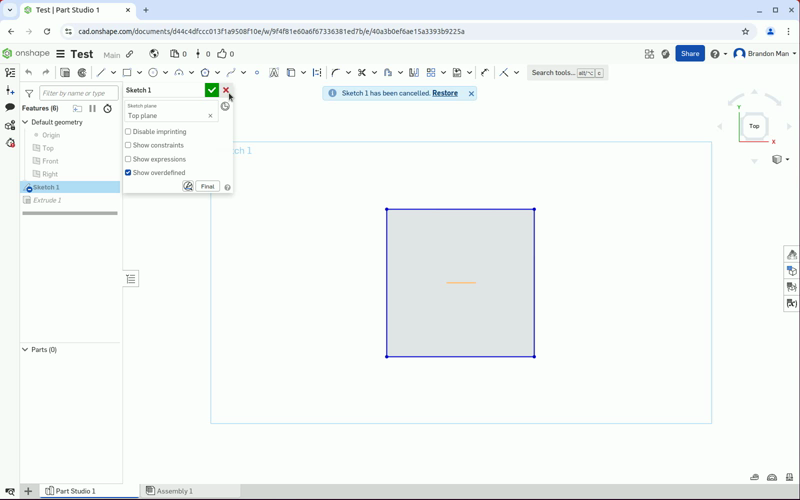
click(229, 92)
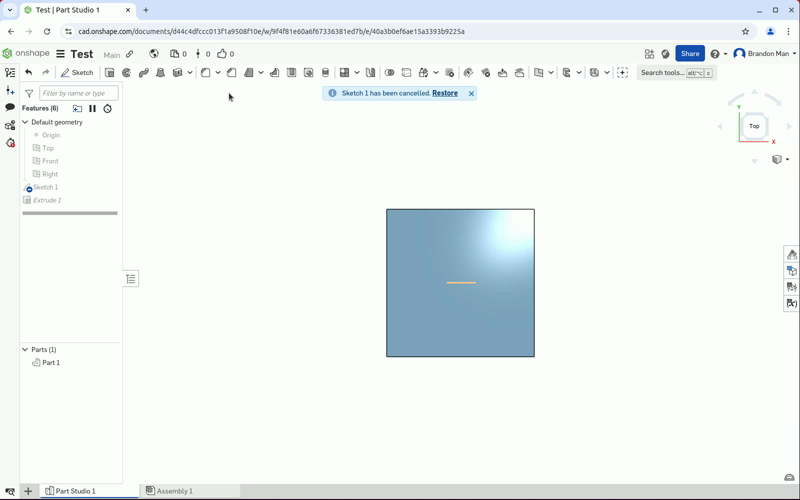
mouse_move(73, 352)
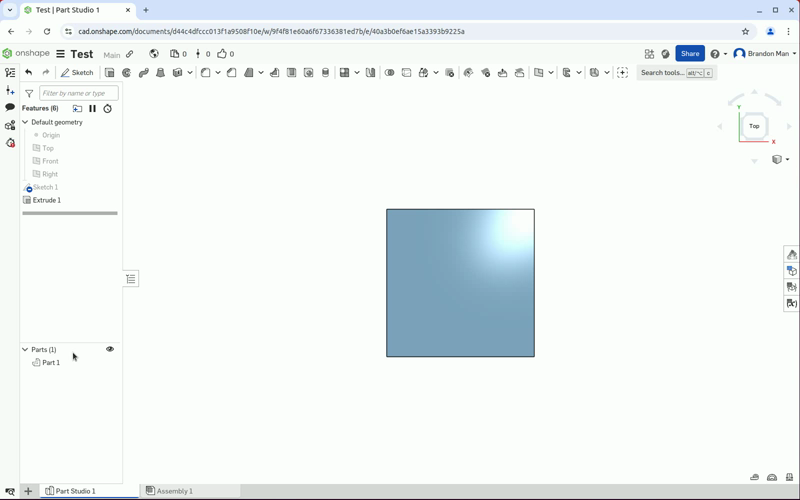
key(y)
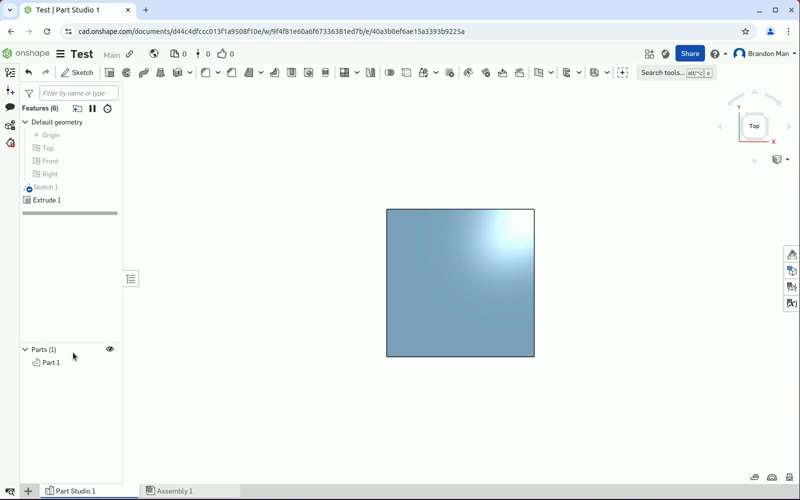
key(shift+p)
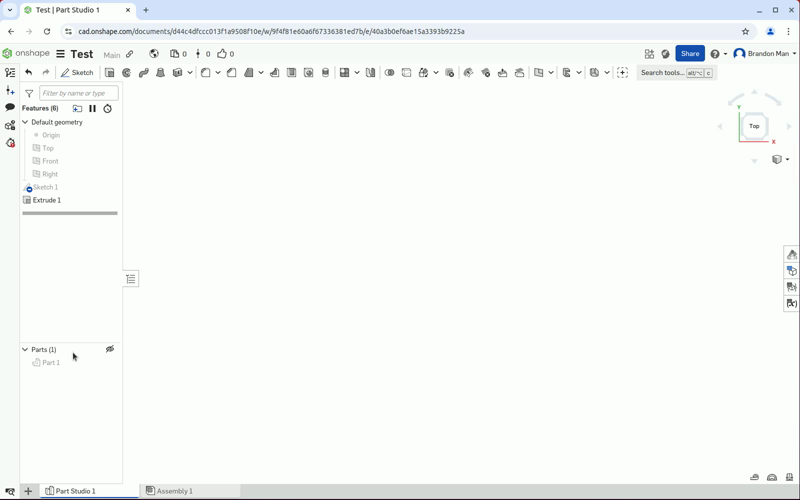
key(space)
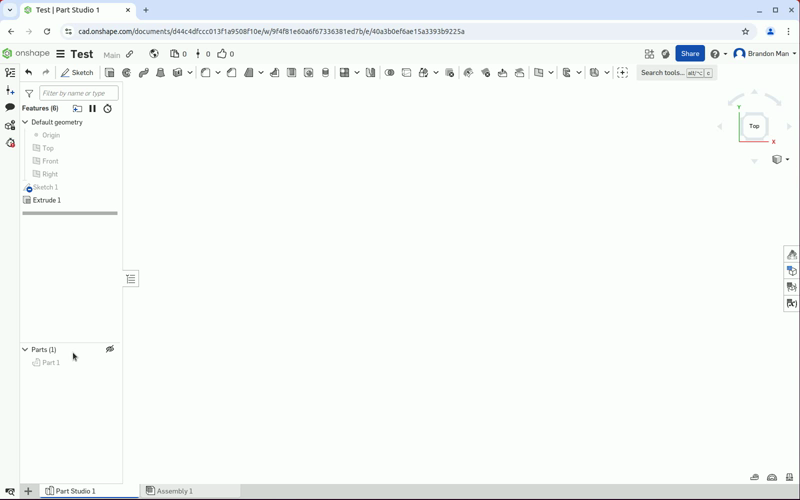
key_down(shift)
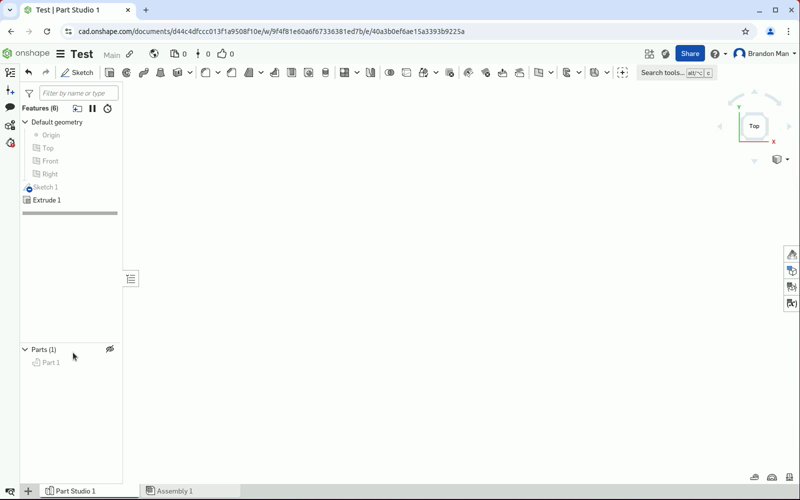
key(up)
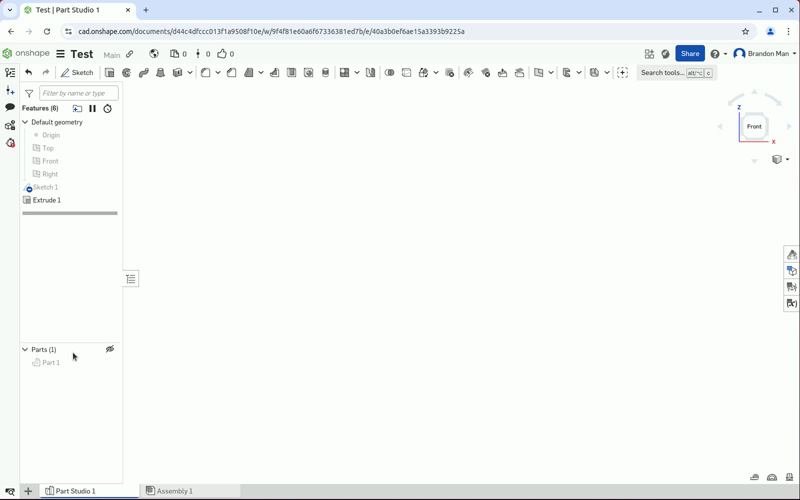
key_up(shift)
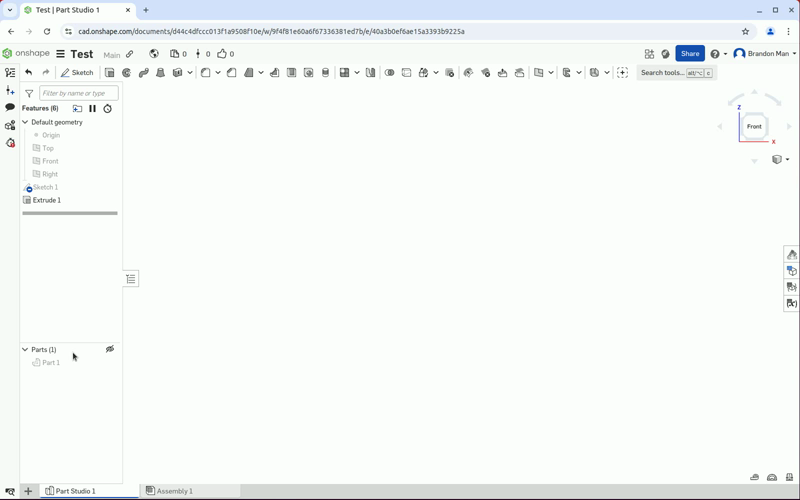
key(space)
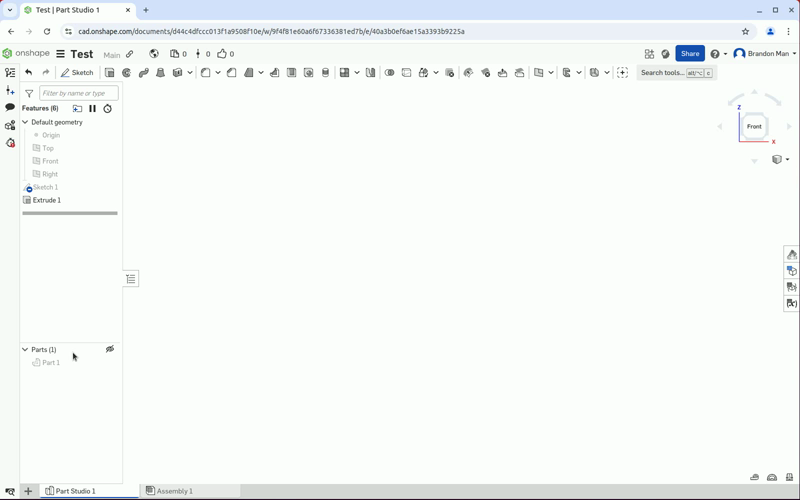
key_down(shift)
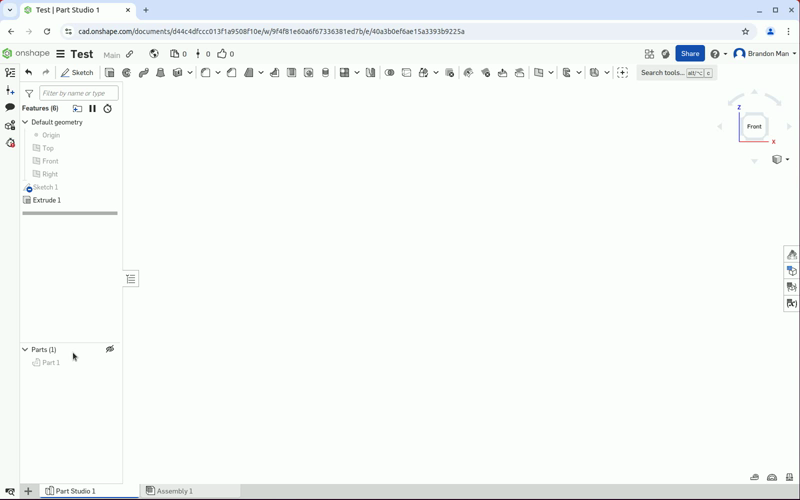
key(left)
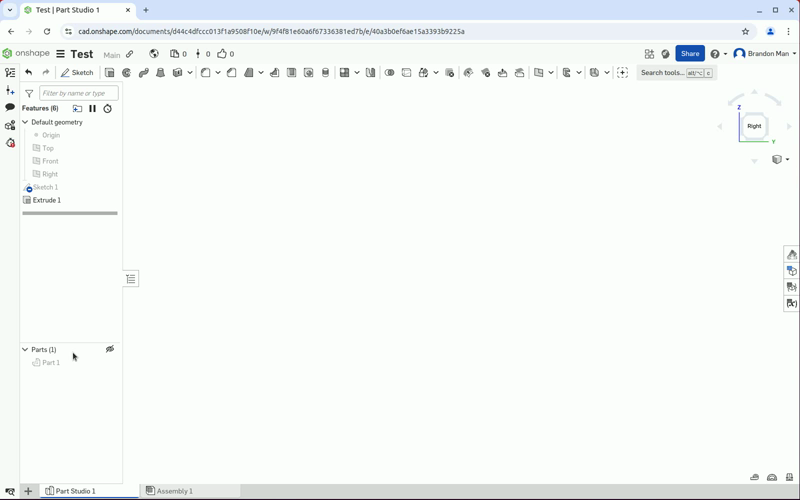
key_up(shift)
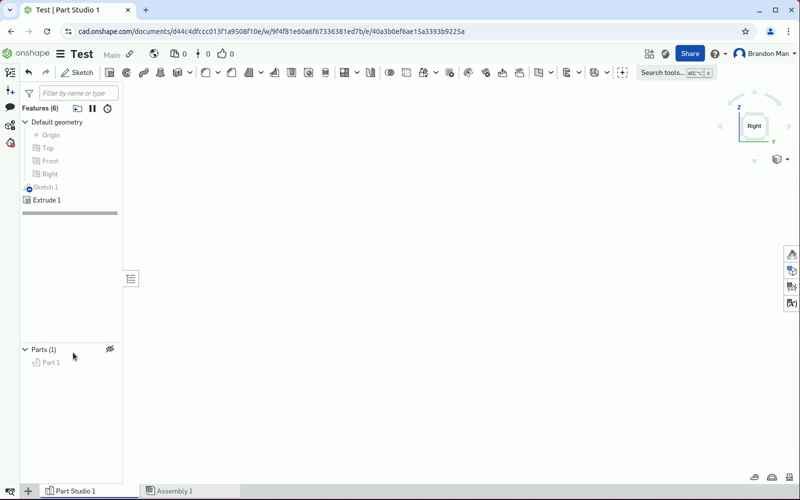
mouse_move(73, 352)
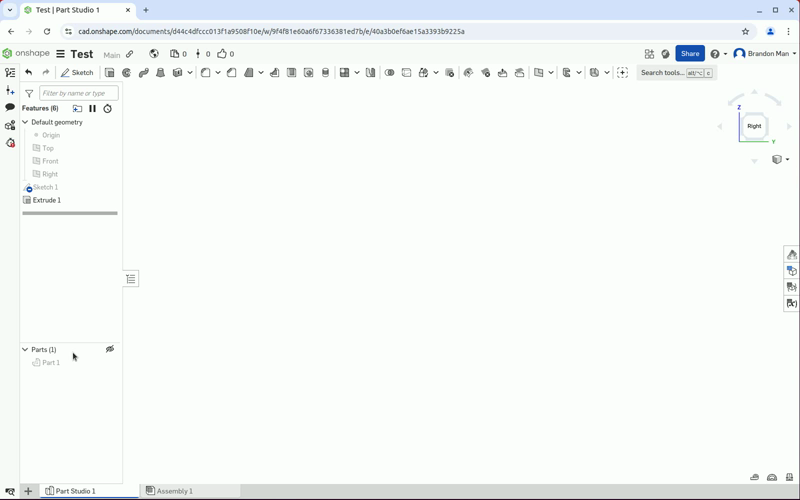
key(shift+y)
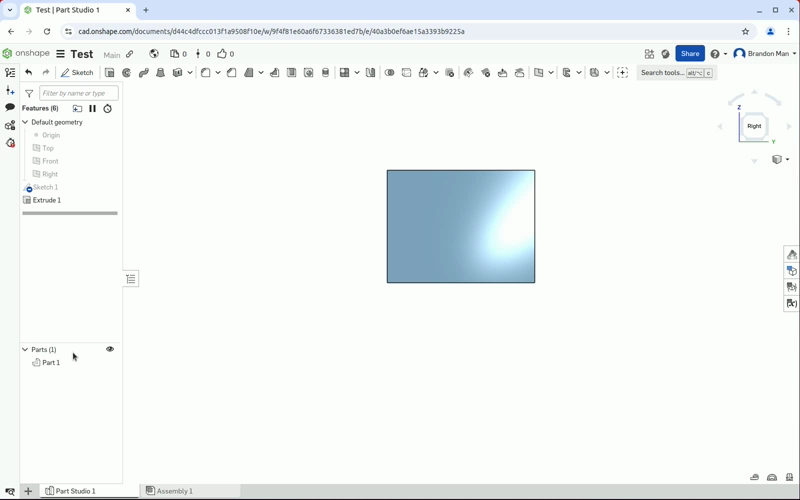
mouse_move(541, 75)
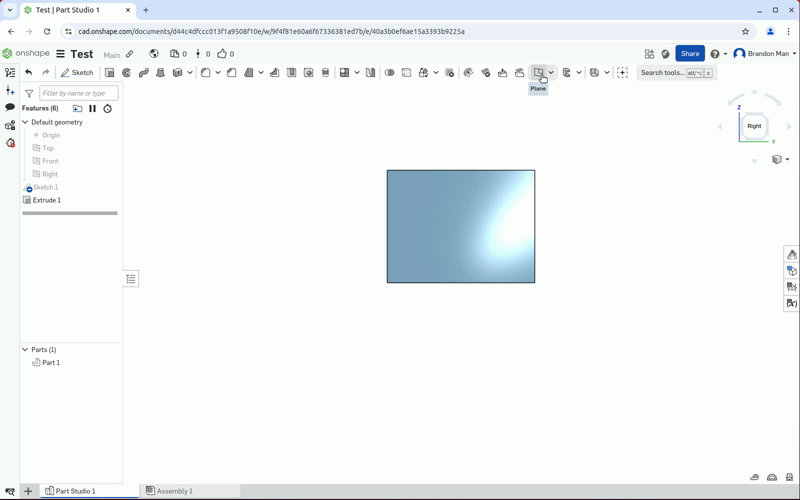
click(541, 75)
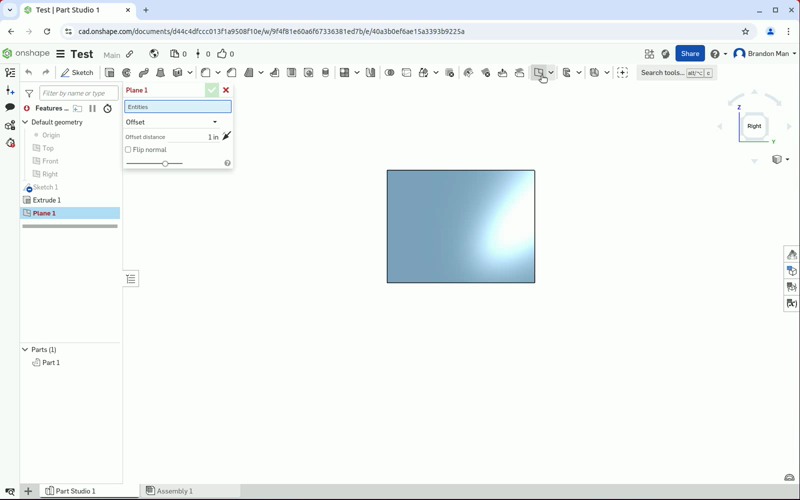
mouse_move(73, 176)
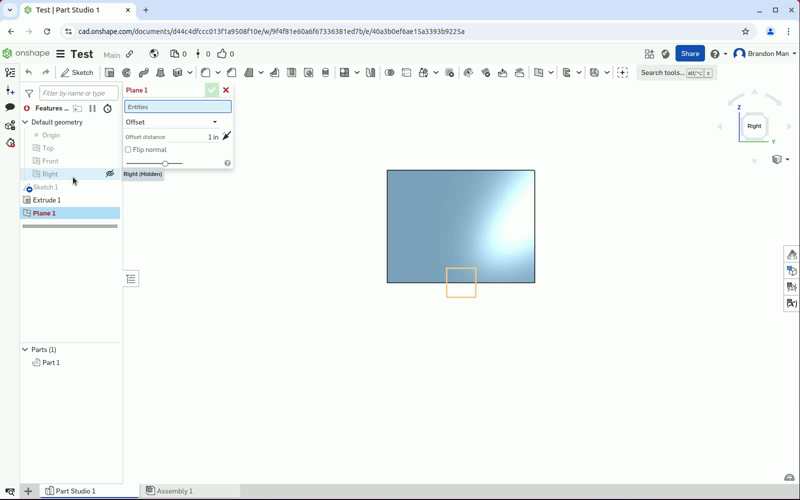
click(73, 176)
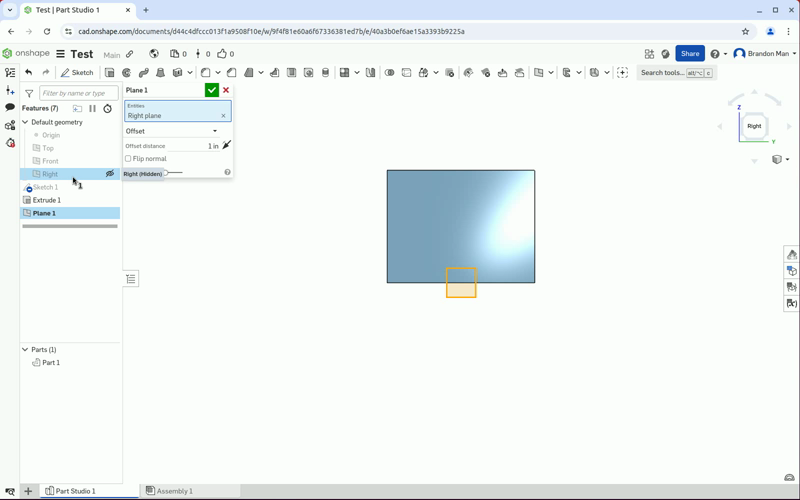
key(tab, 2)
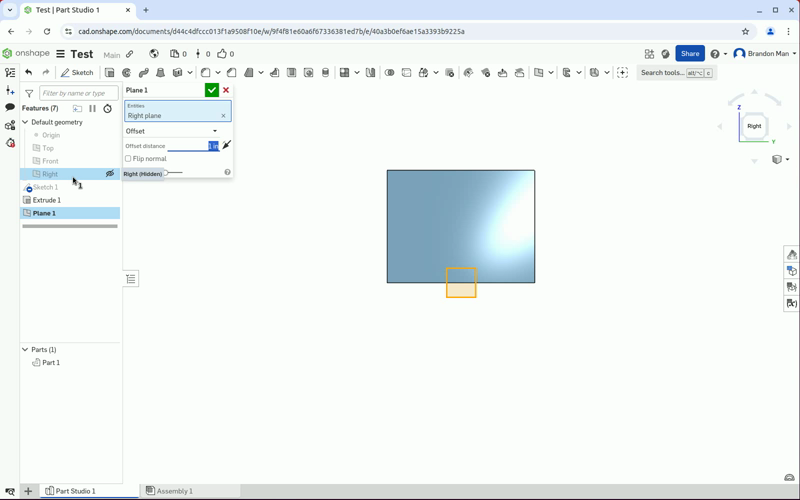
text(15.159)
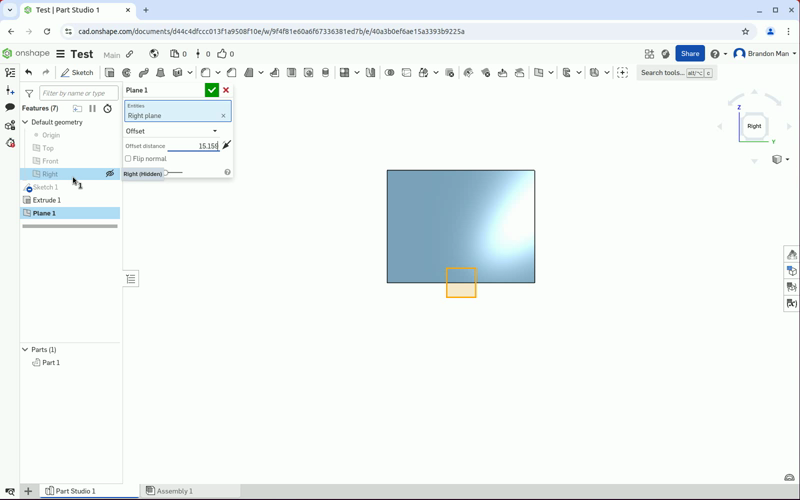
key(enter, 2)
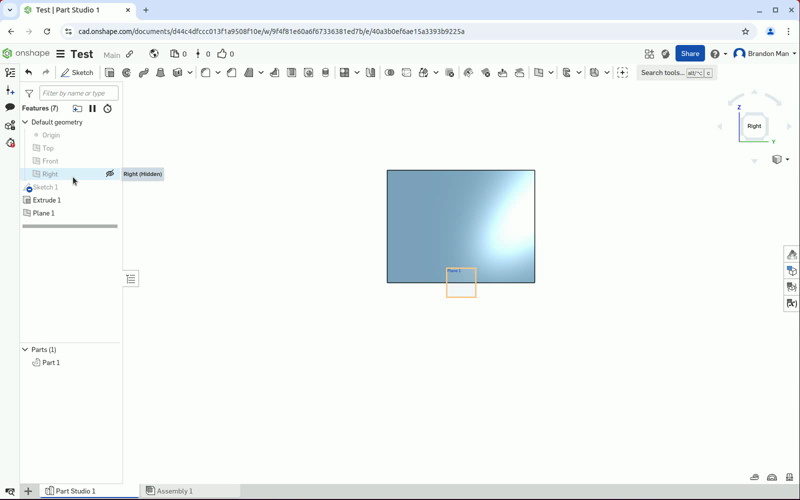
key(shift+s)
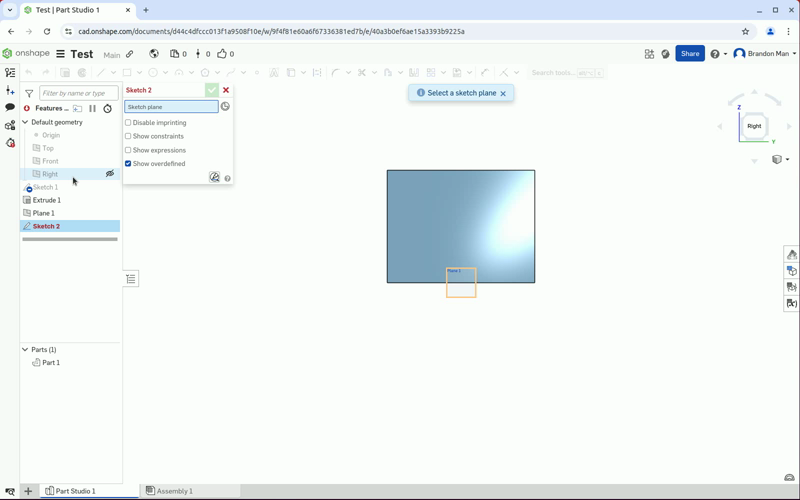
mouse_move(73, 215)
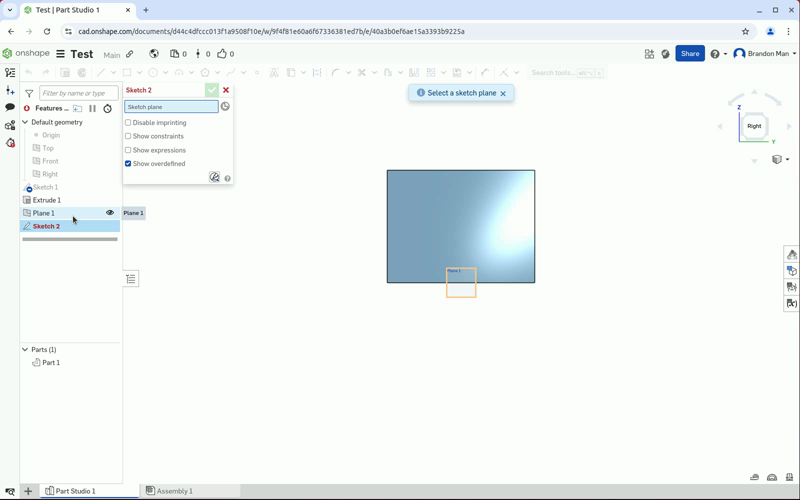
click(73, 215)
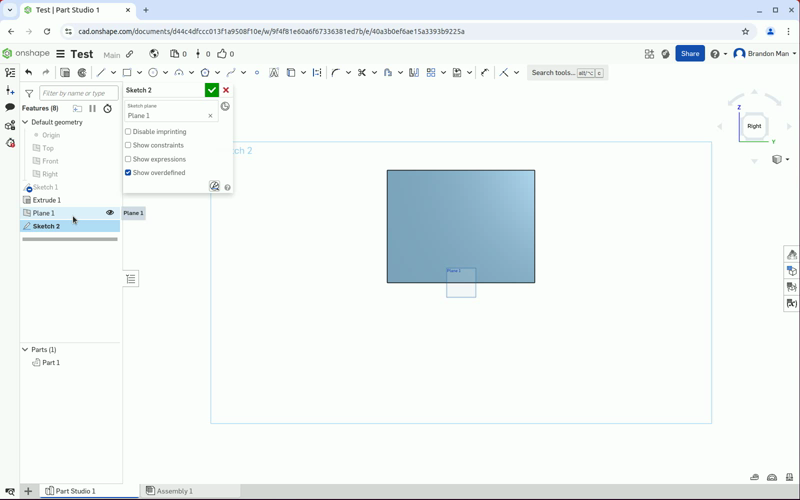
mouse_move(73, 352)
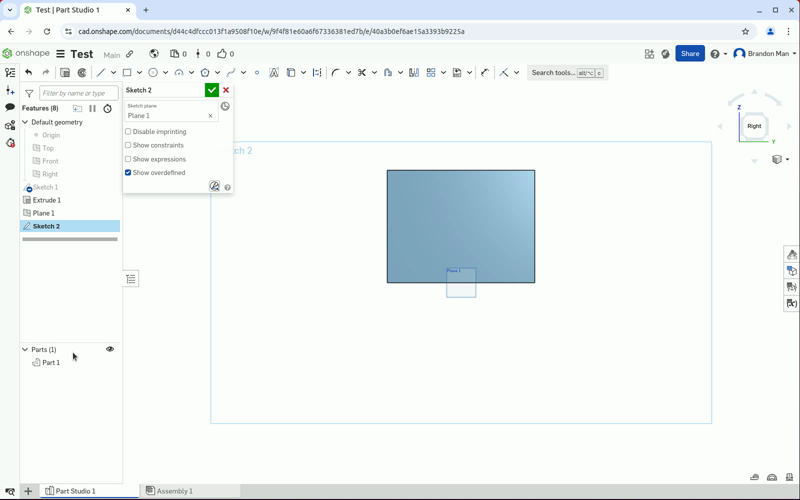
key(y)
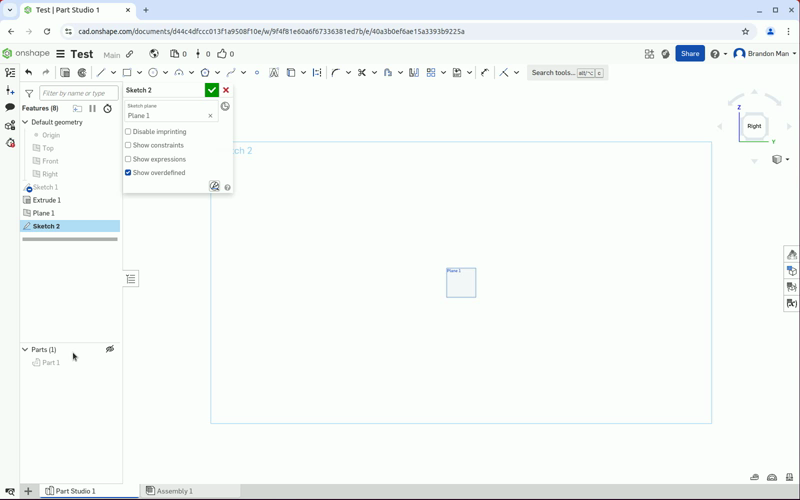
key(l)
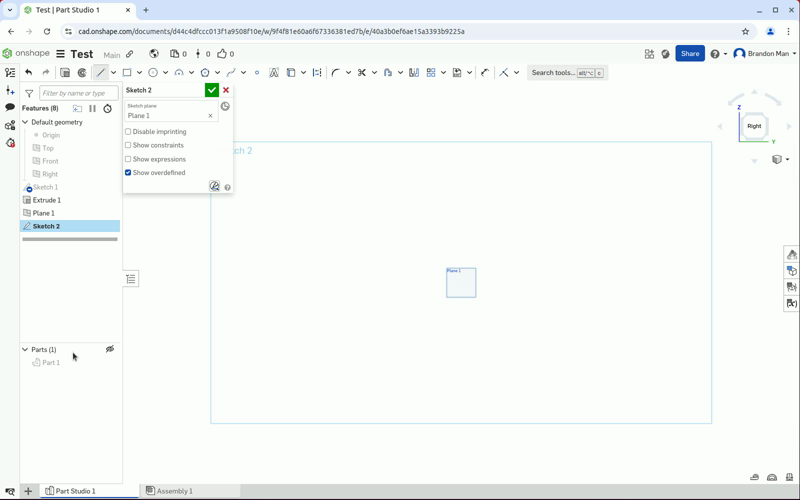
key_down(shift)
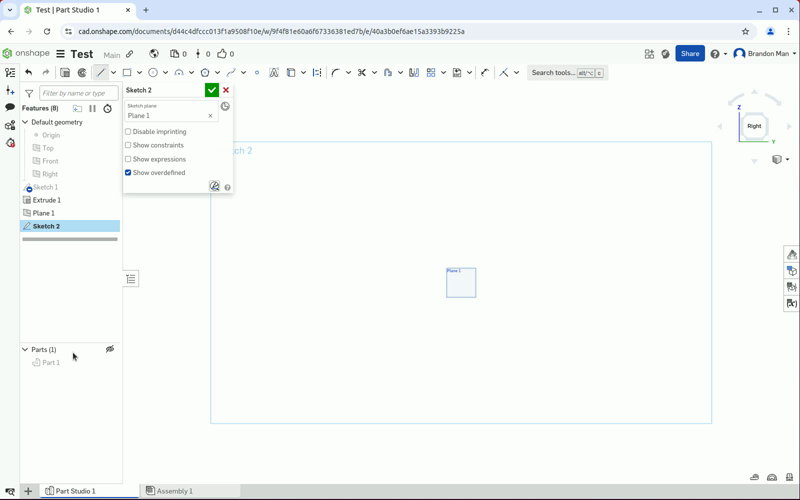
mouse_move(417, 282)
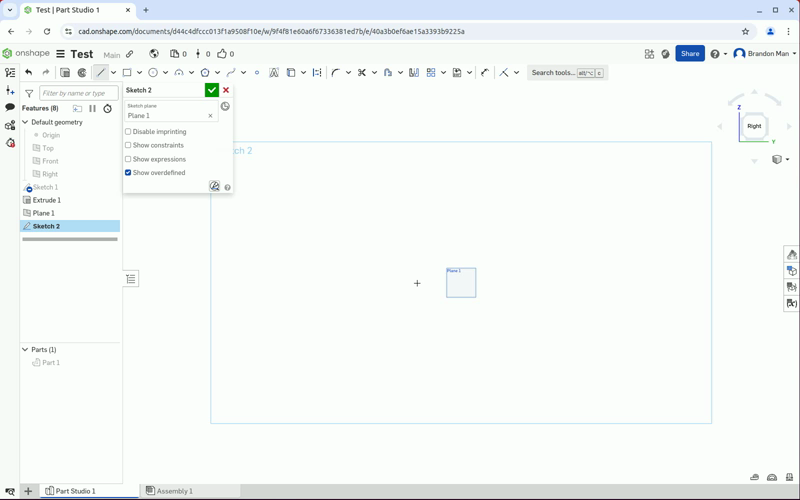
click(417, 282)
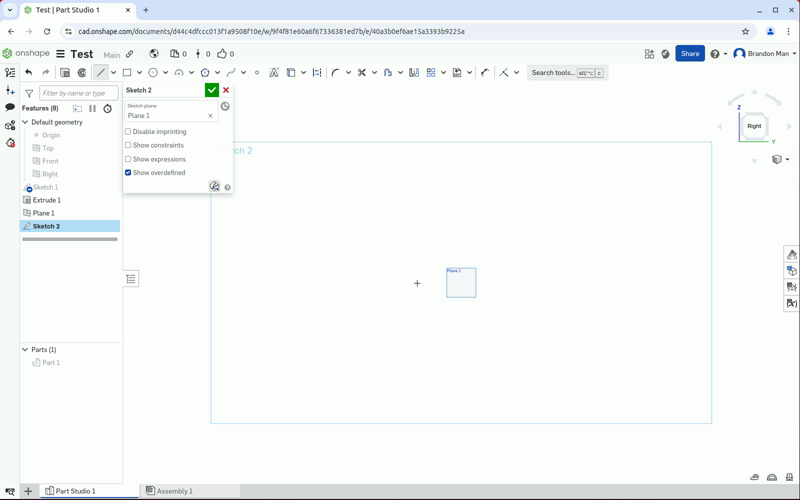
key_up(shift)
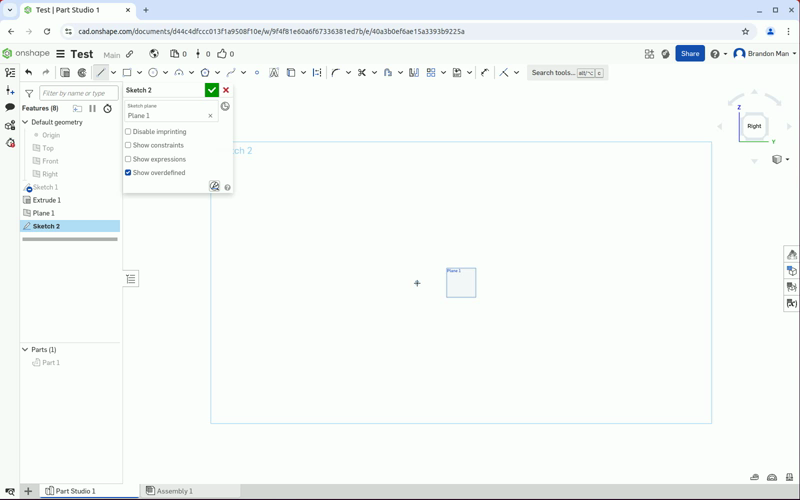
key_down(shift)
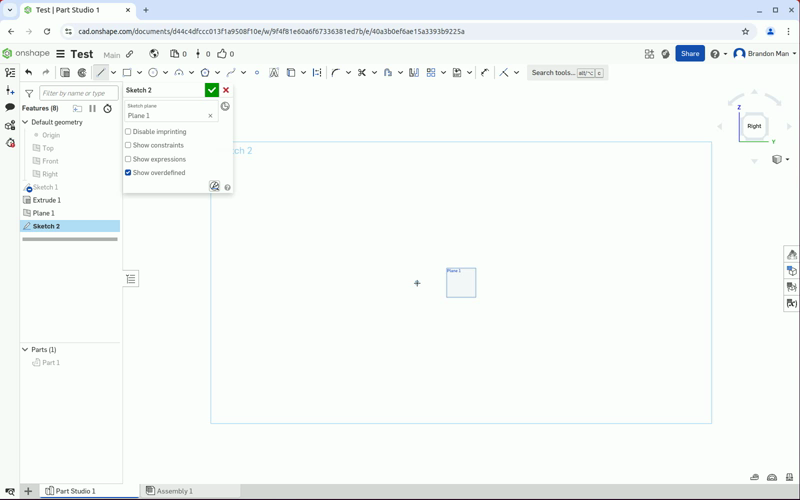
mouse_move(506, 282)
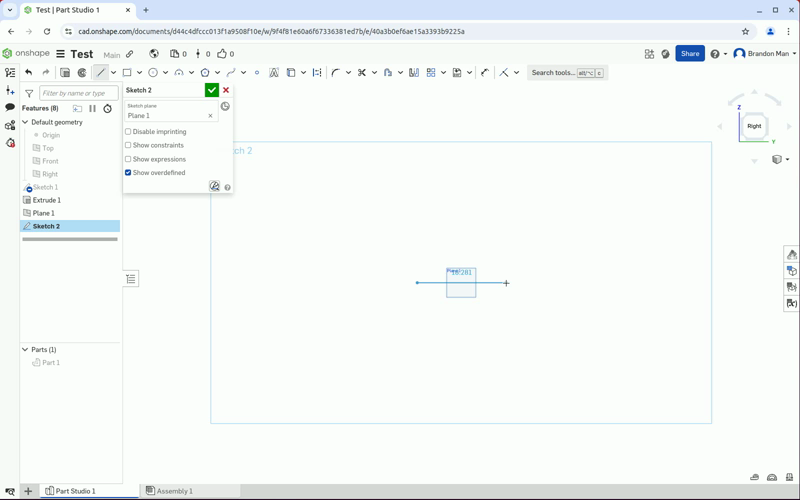
click(506, 282)
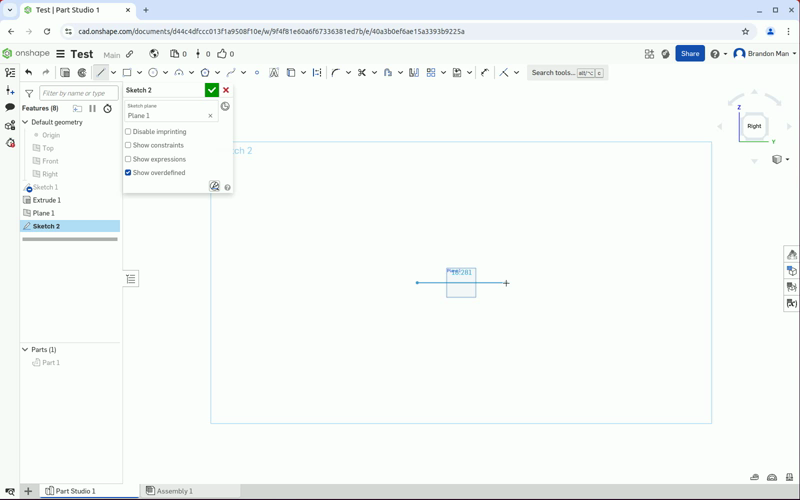
key_up(shift)
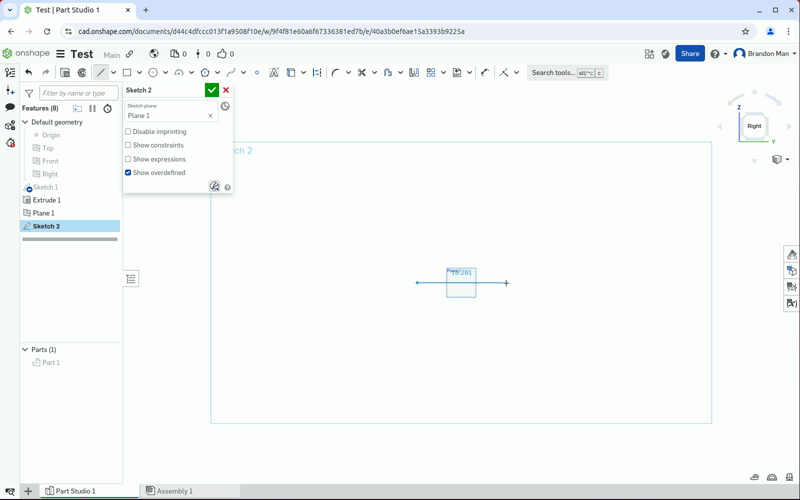
key_down(shift)
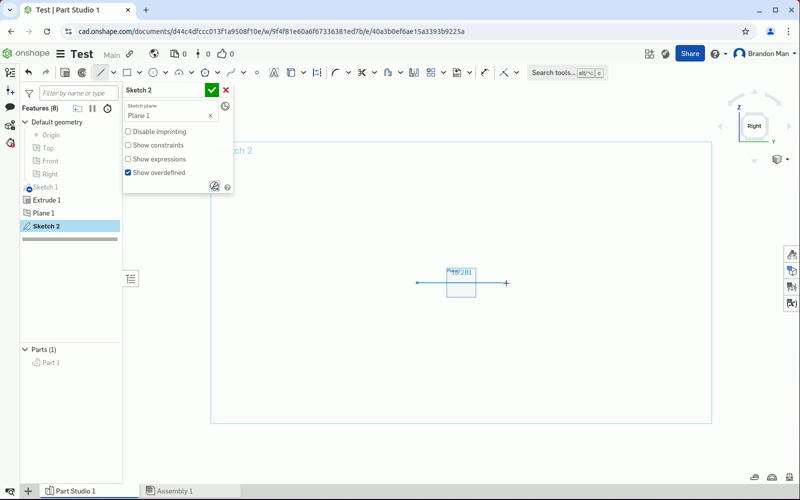
mouse_move(506, 178)
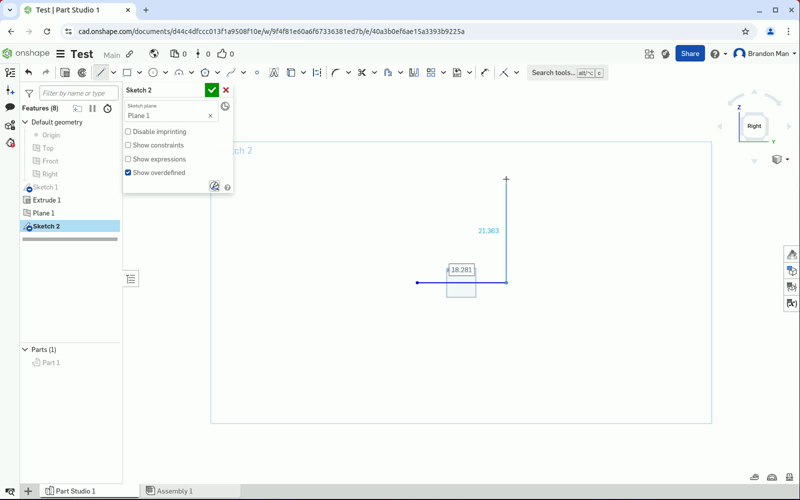
click(506, 178)
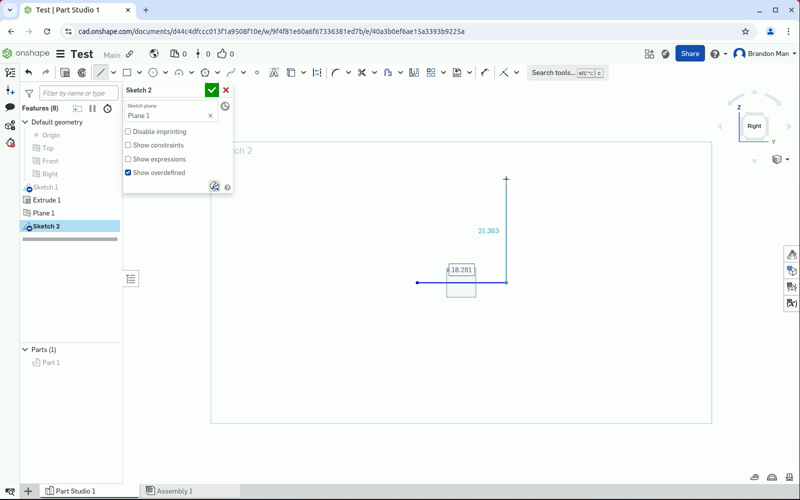
key_up(shift)
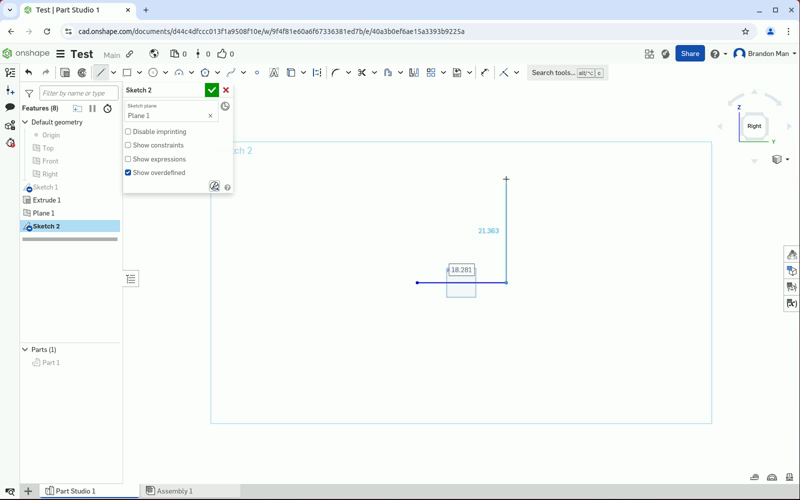
key_down(shift)
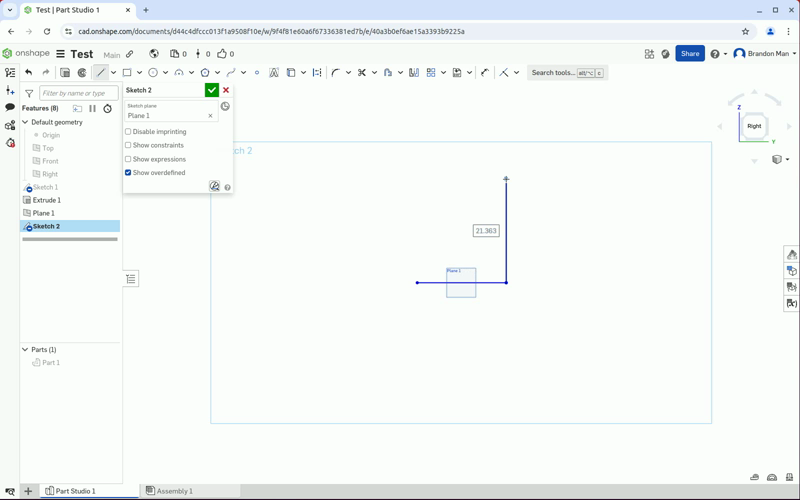
mouse_move(417, 178)
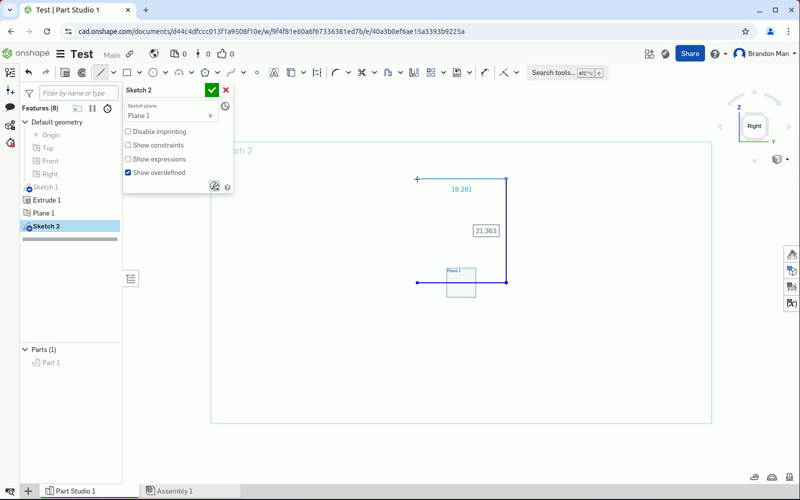
click(417, 178)
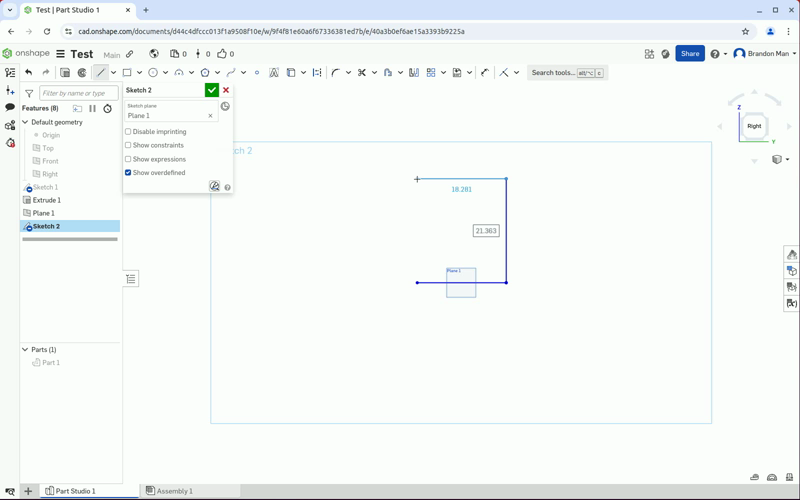
key_up(shift)
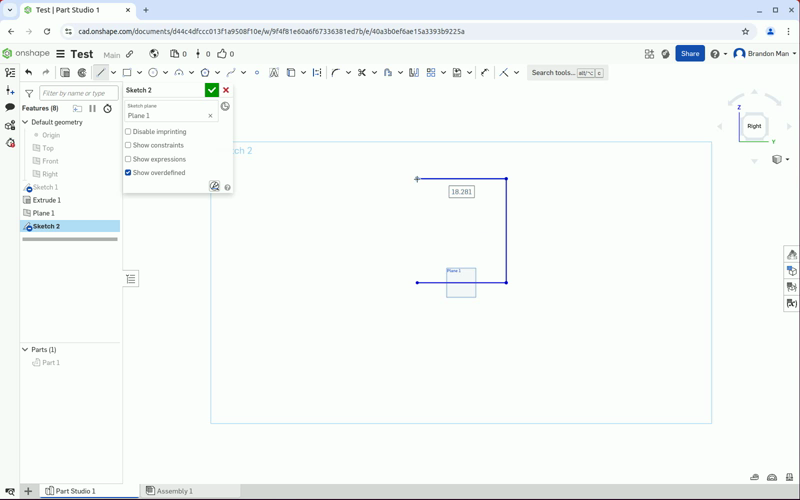
key_down(shift)
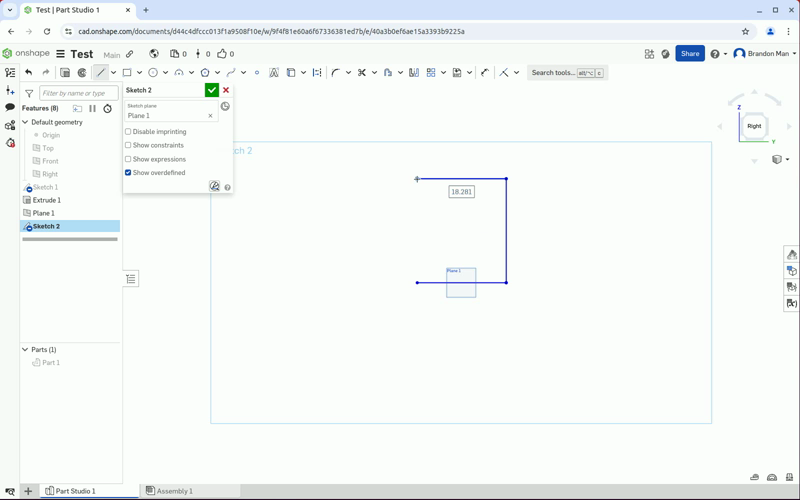
mouse_move(417, 282)
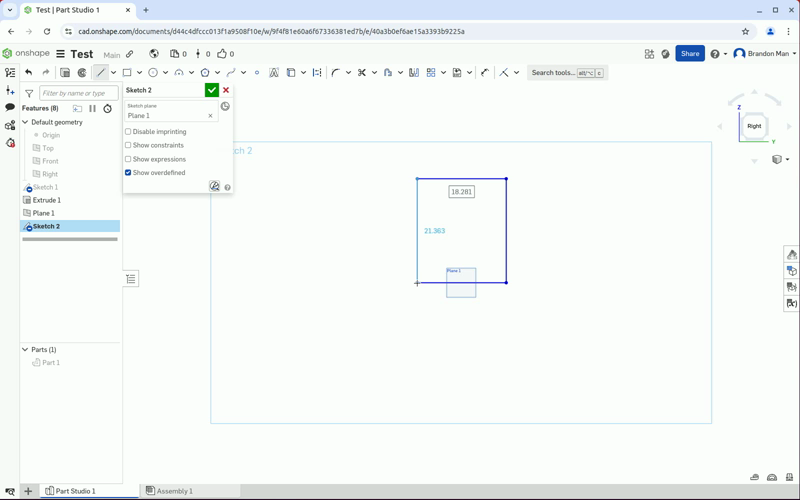
key_up(shift)
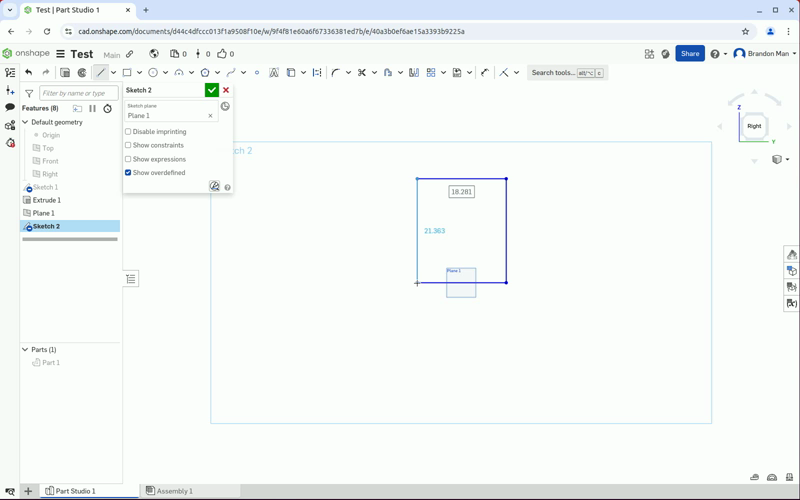
click(417, 282)
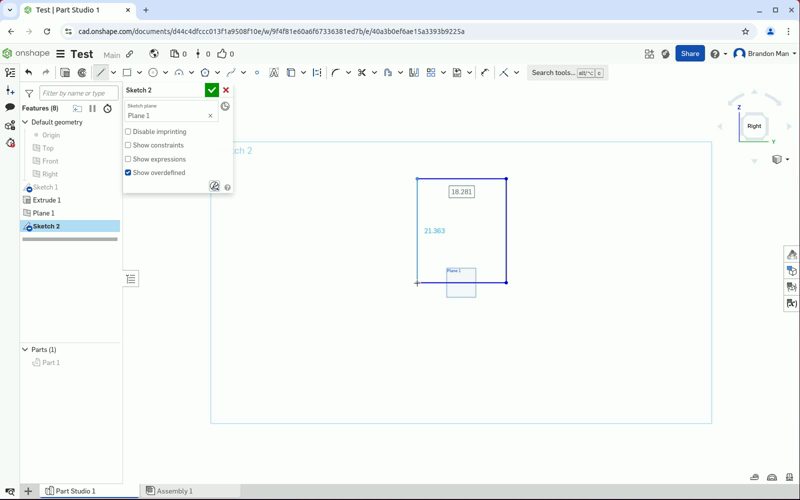
key(esc)
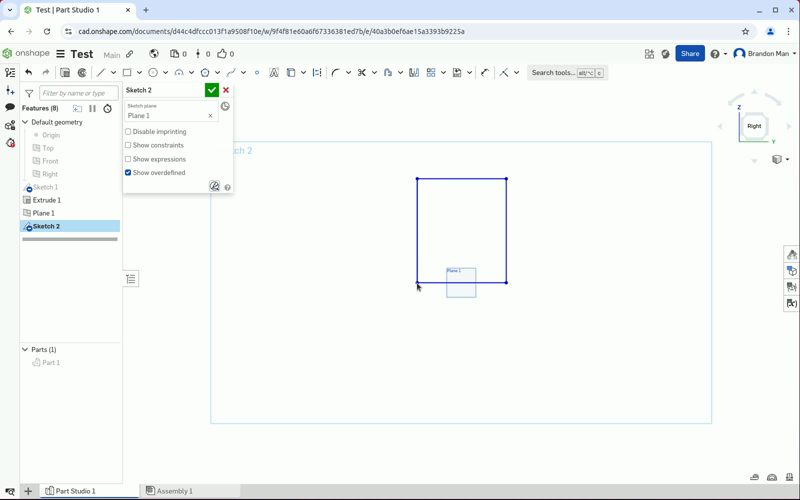
mouse_move(445, 222)
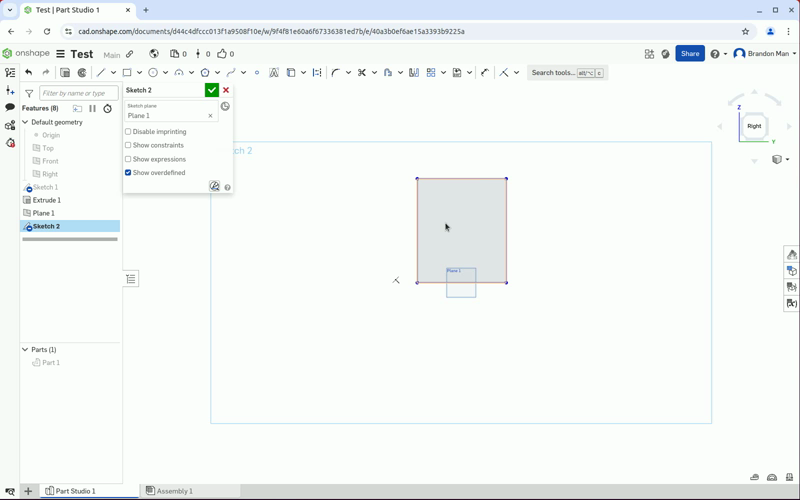
click(445, 222)
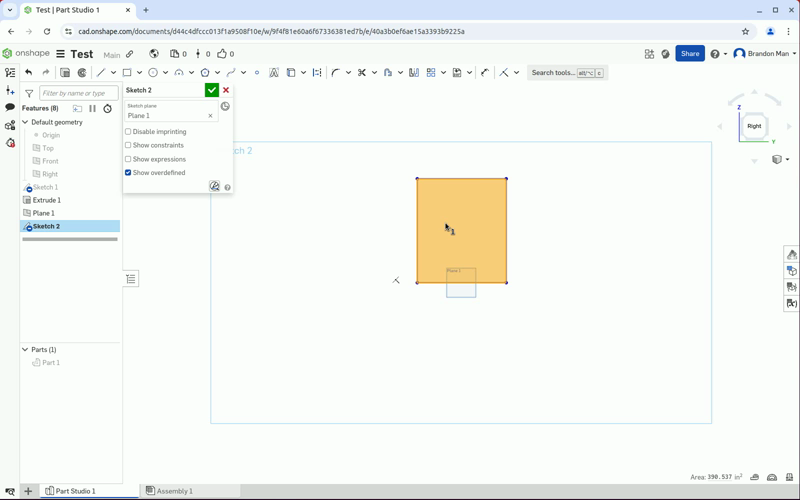
mouse_move(73, 352)
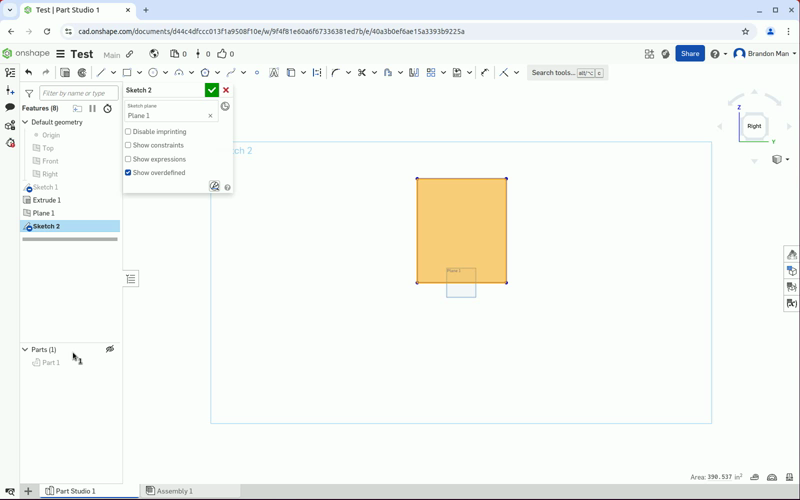
key(shift+y)
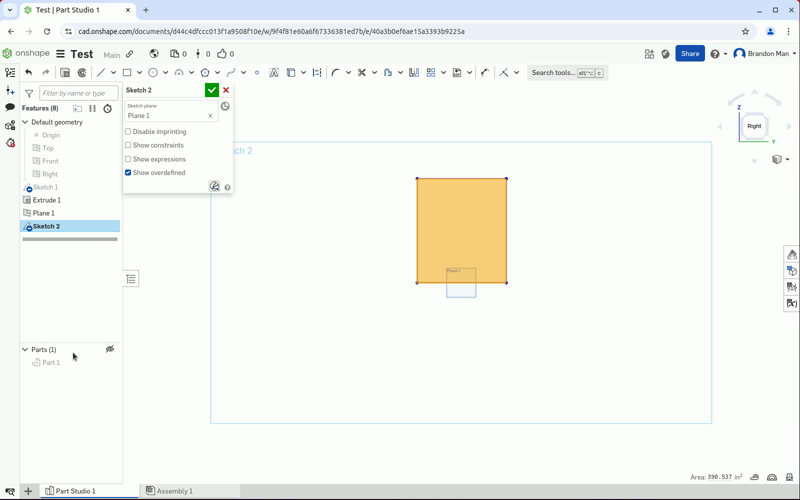
key(shift+e)
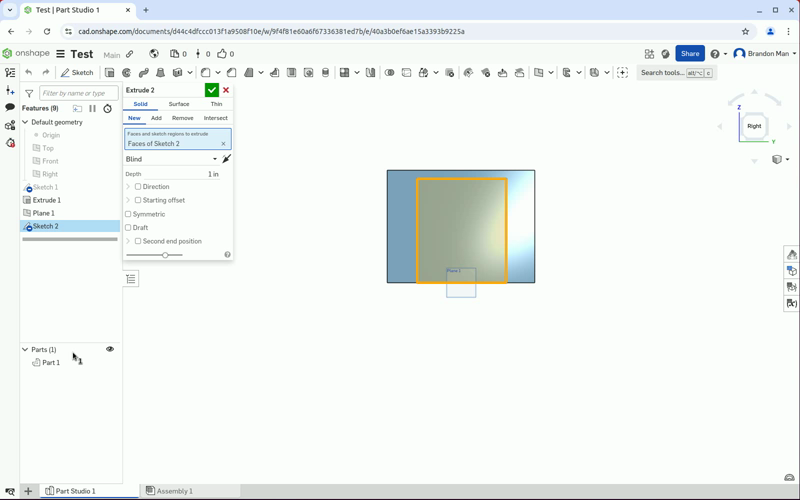
mouse_move(143, 106)
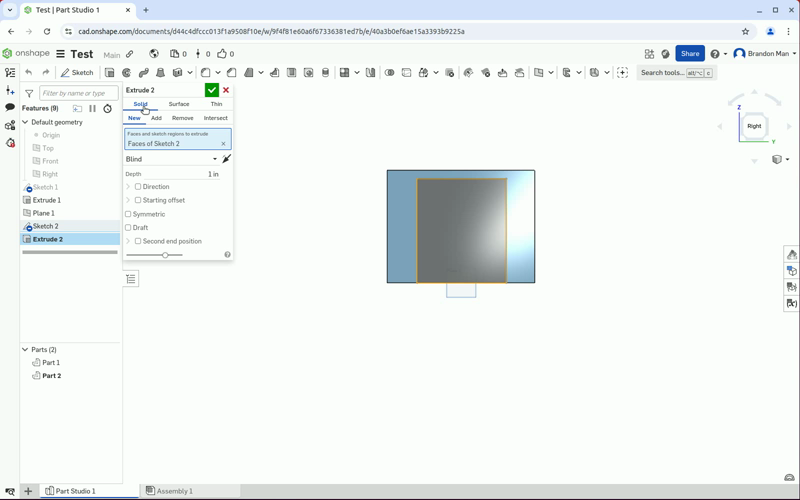
click(143, 106)
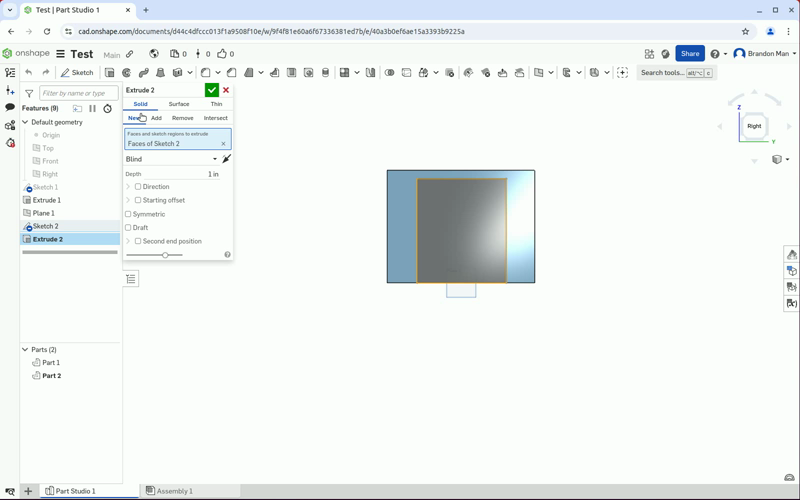
mouse_move(137, 120)
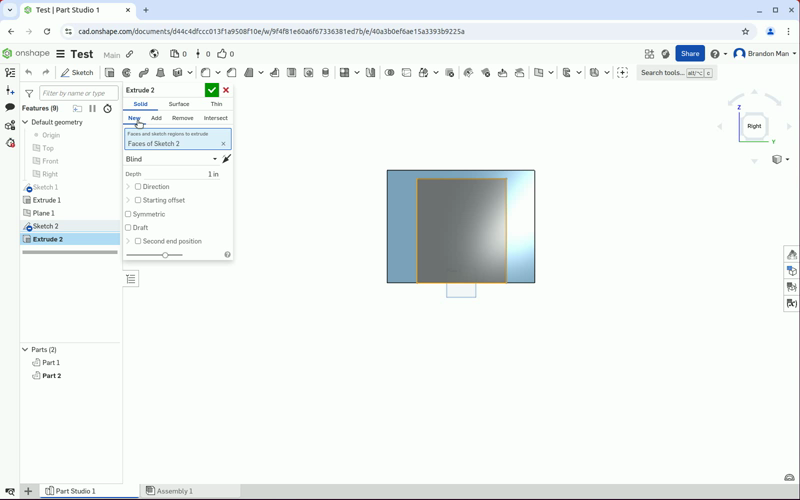
click(137, 120)
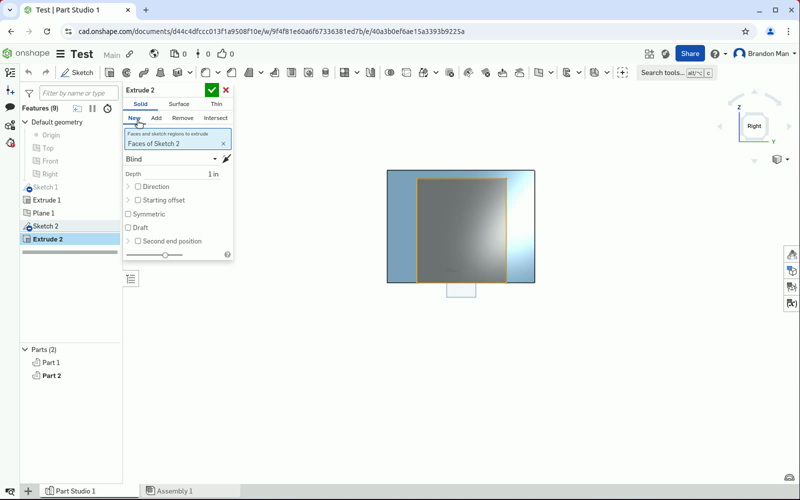
key(tab, 4)
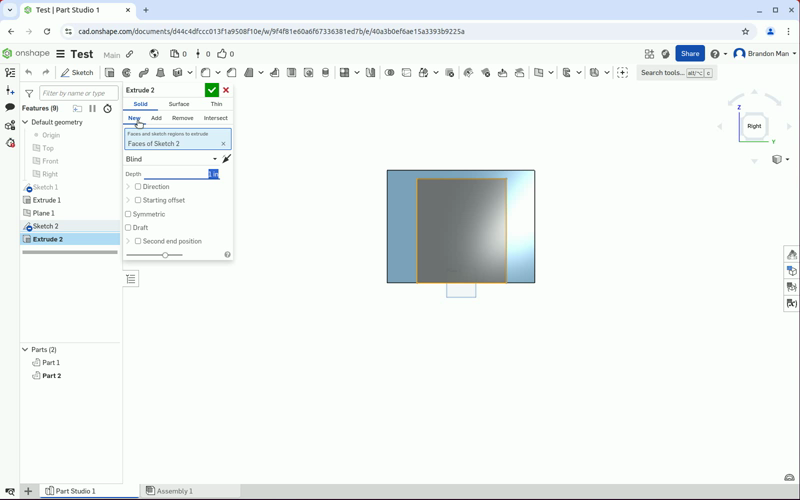
text(6.499)
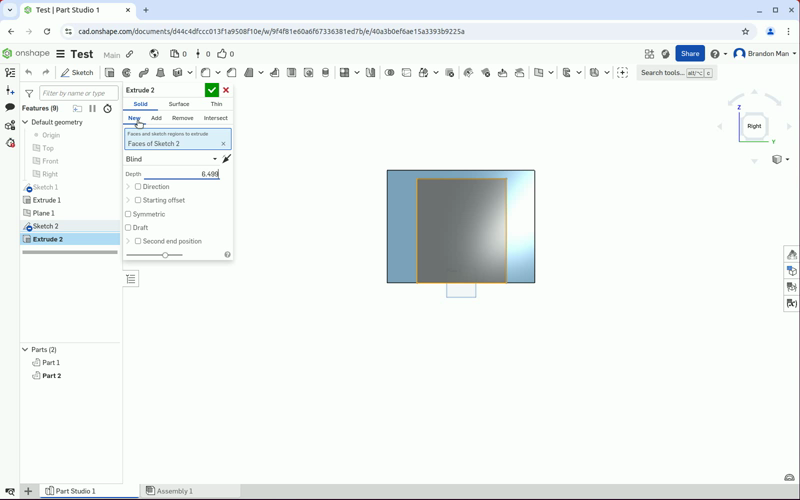
key(enter)
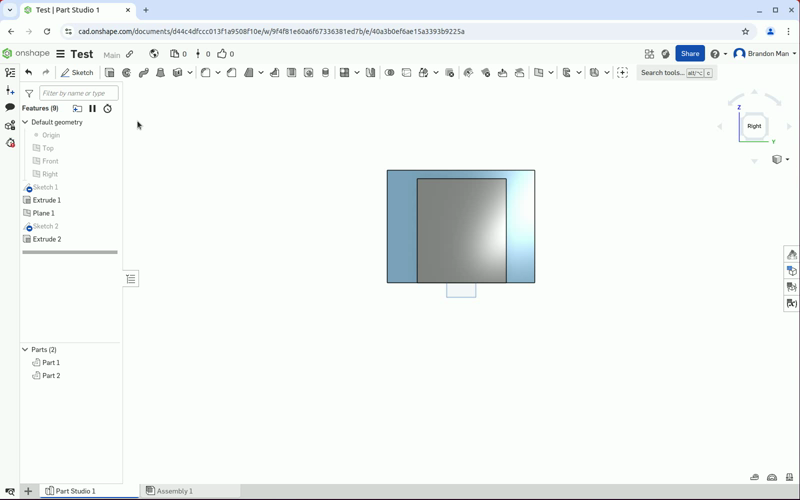
key(shift+h)
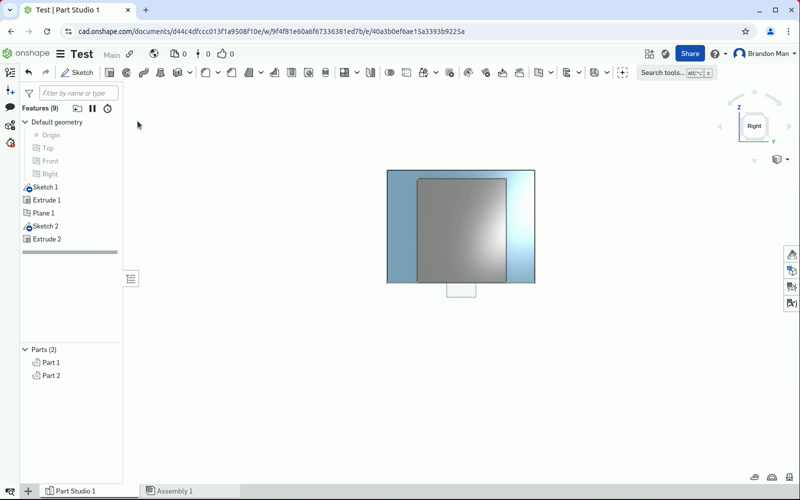
key(shift+h)
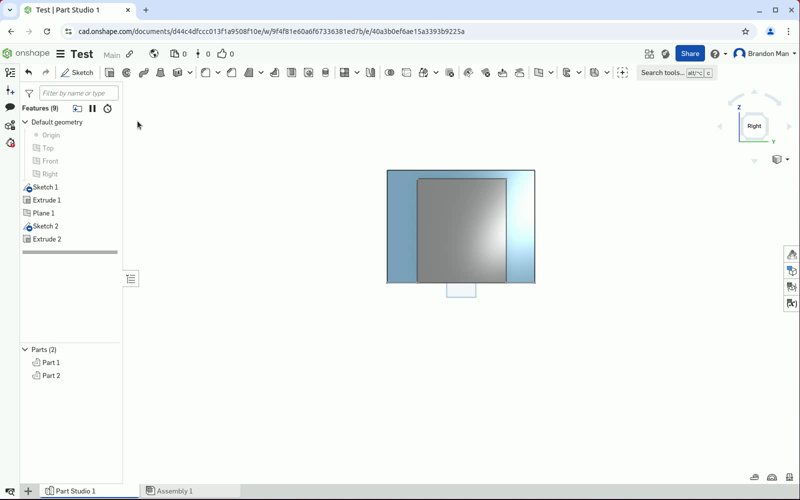
key(shift+7)
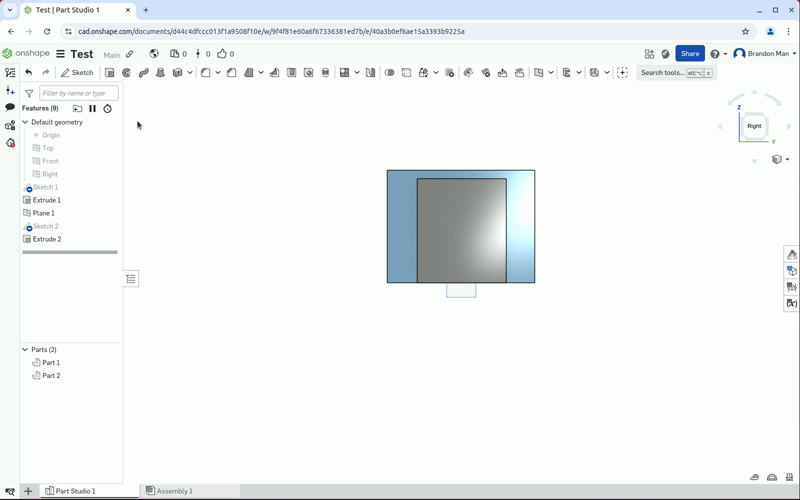
key(right, 2)
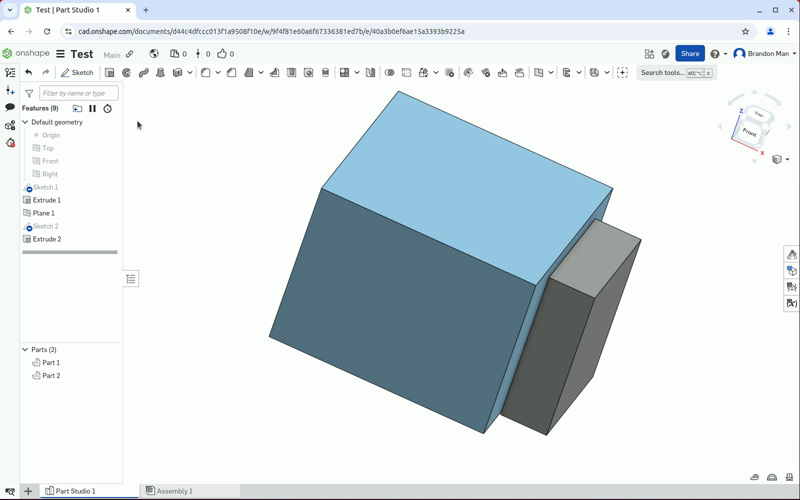
key(down, 2)
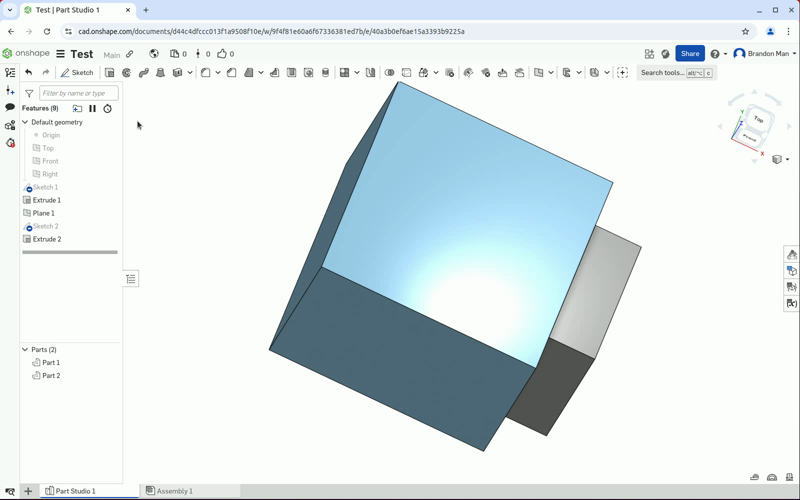
key(up, 2)
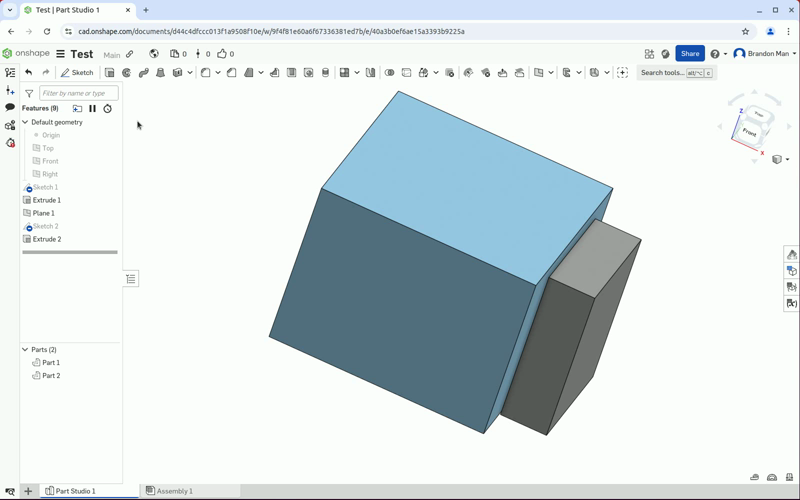
key(left, 2)
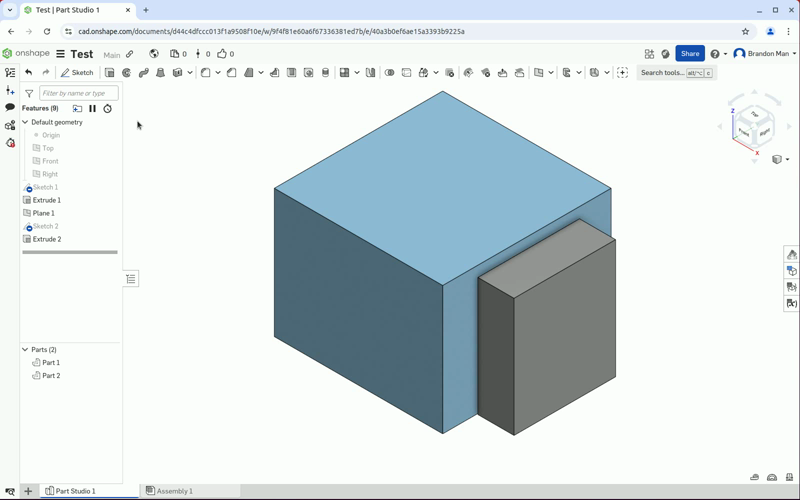
mouse_move(73, 189)
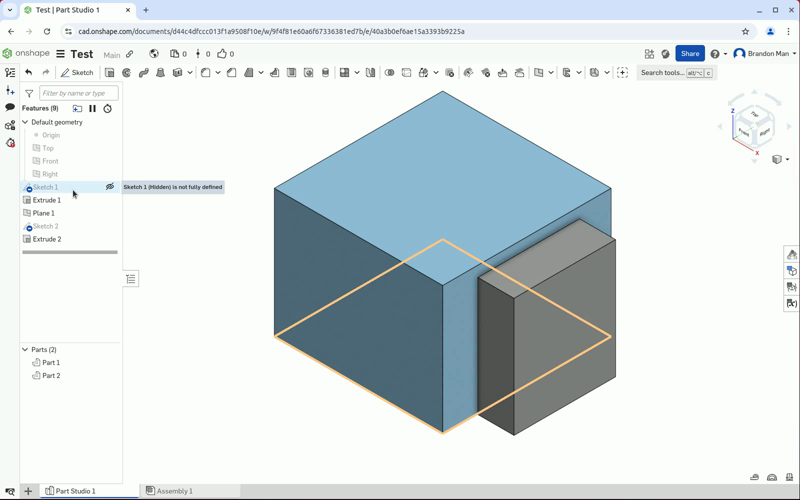
click(73, 189)